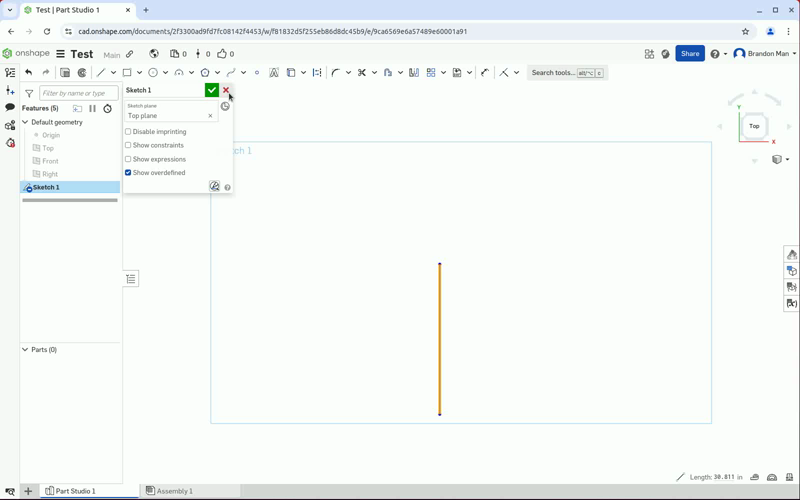
key(shift+h)
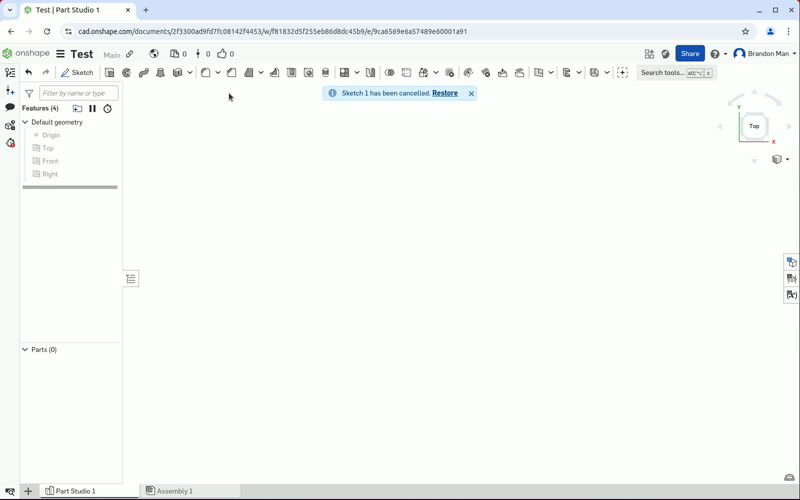
mouse_move(73, 352)
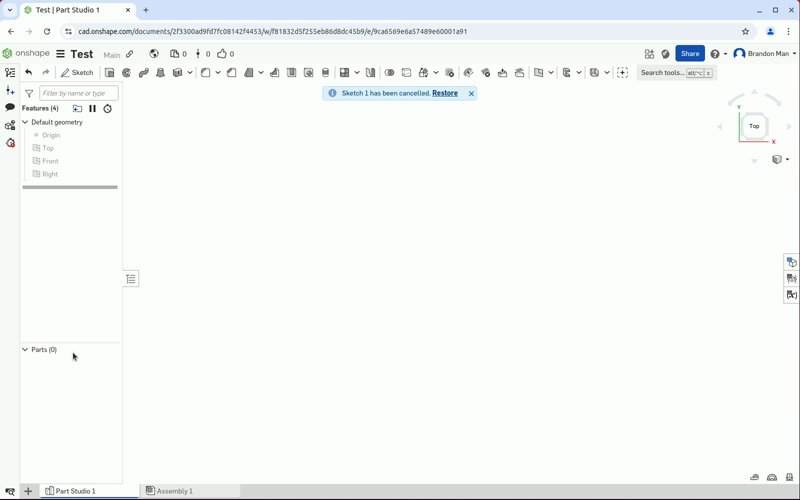
key(y)
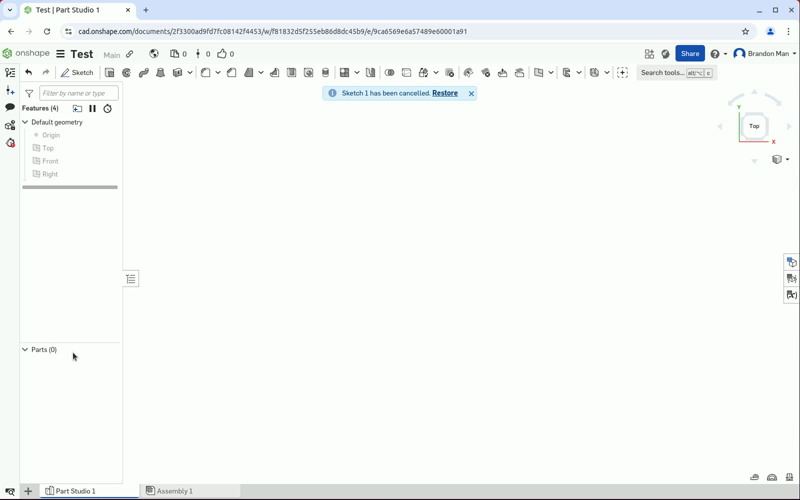
key(shift+p)
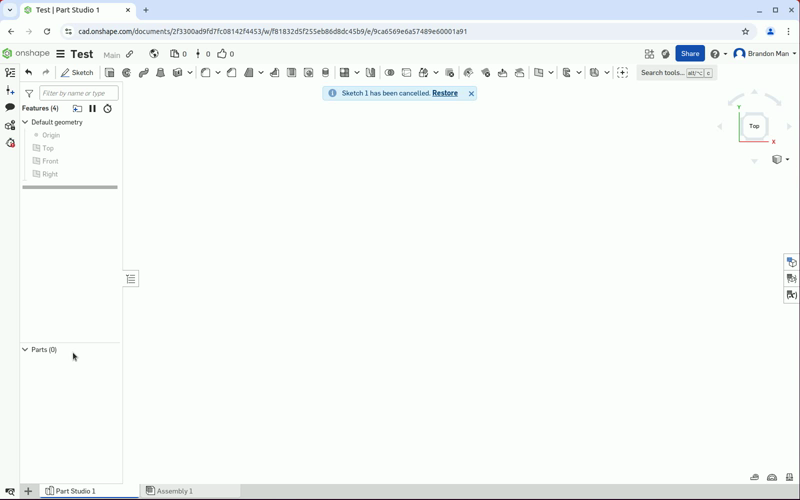
key(space)
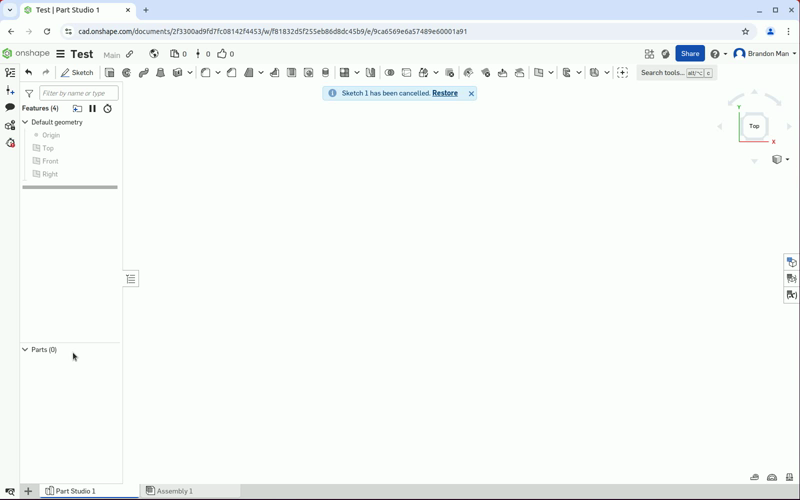
key_down(shift)
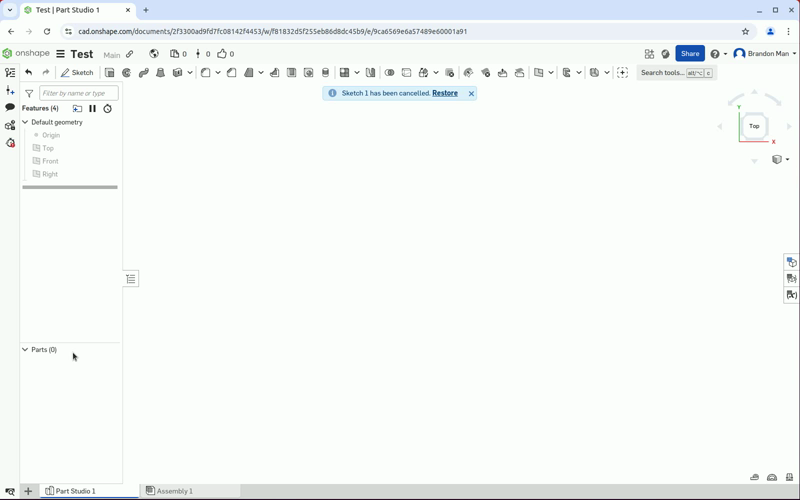
key(up)
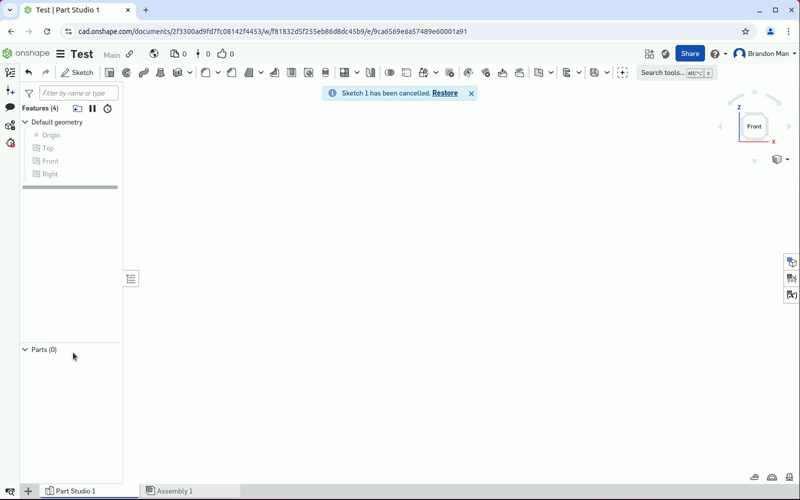
key_up(shift)
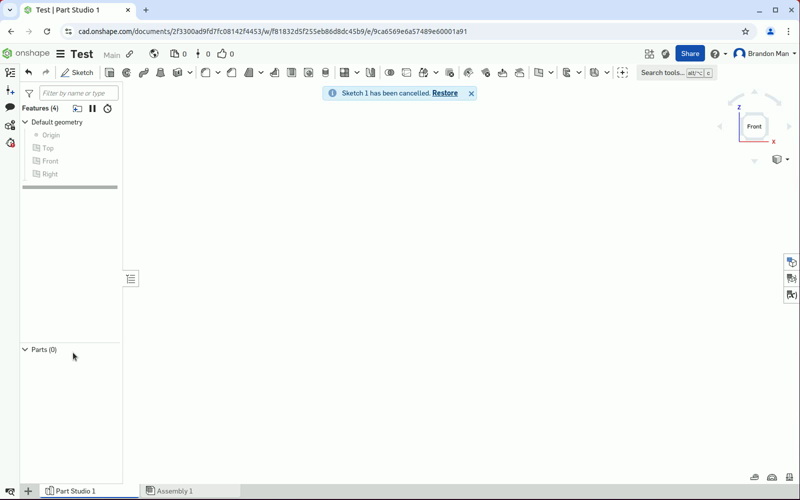
mouse_move(73, 352)
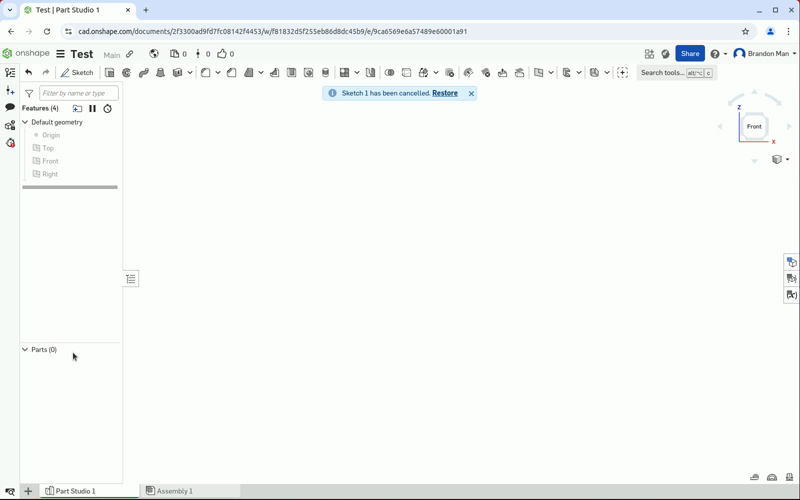
key(shift+y)
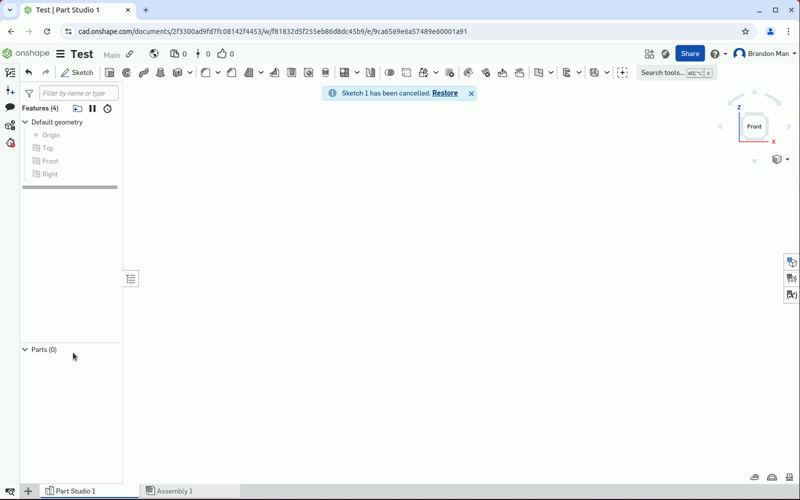
key(shift+s)
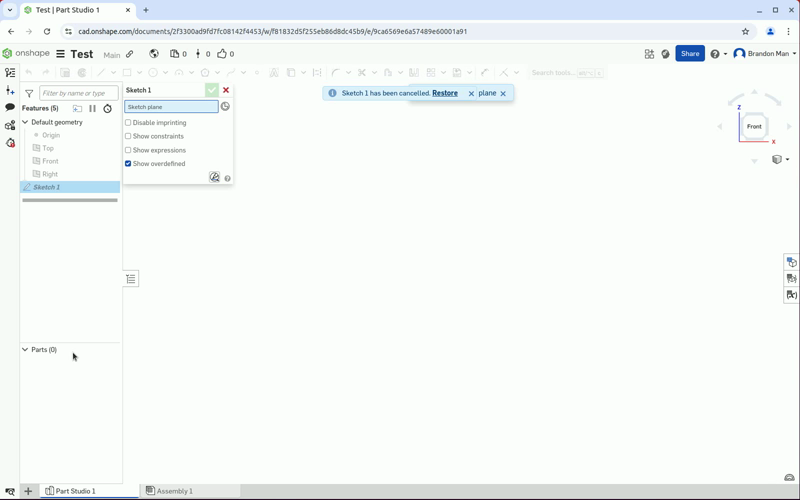
mouse_move(73, 163)
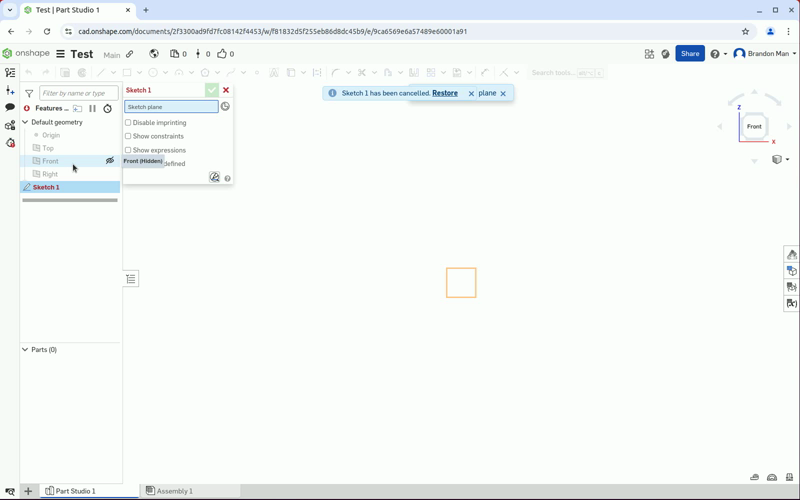
click(73, 163)
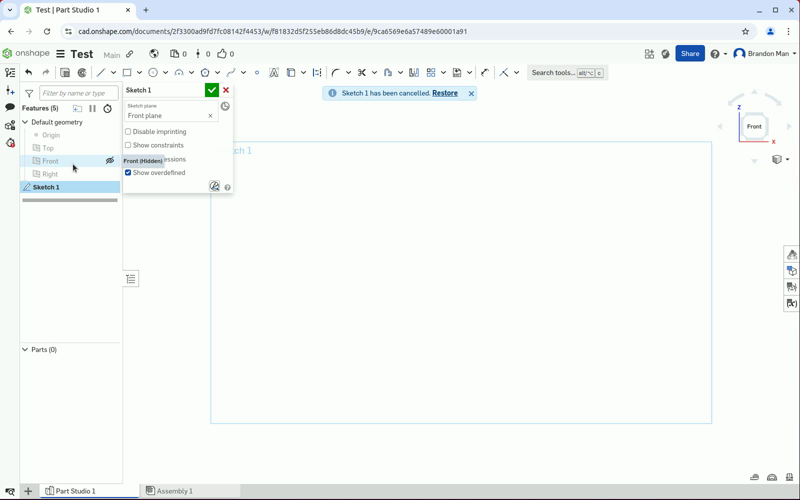
mouse_move(73, 352)
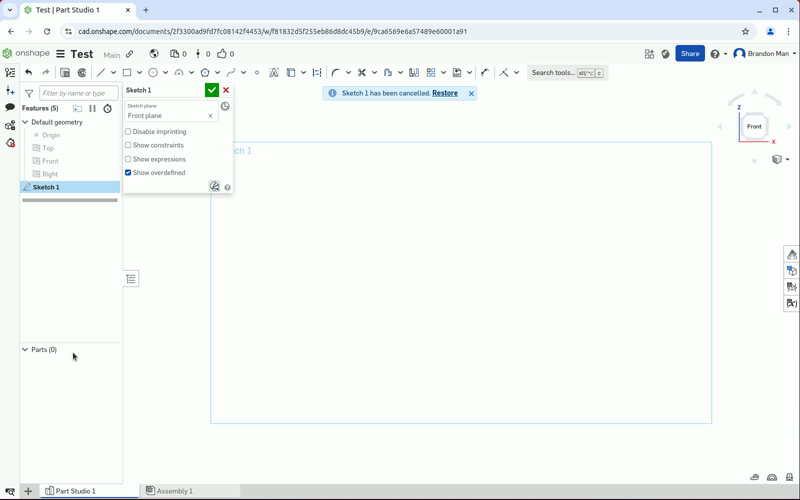
key(y)
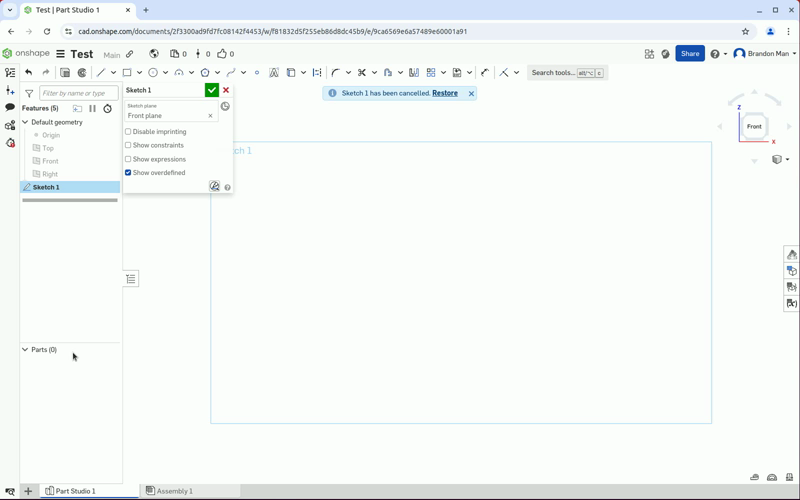
key(l)
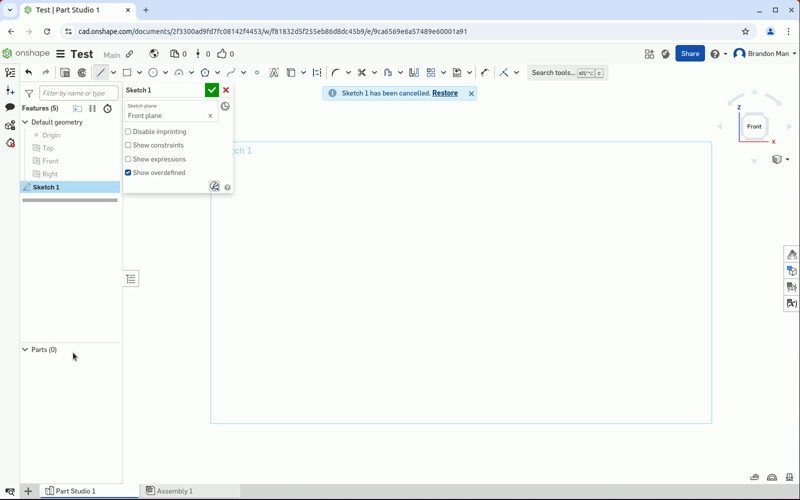
key_down(shift)
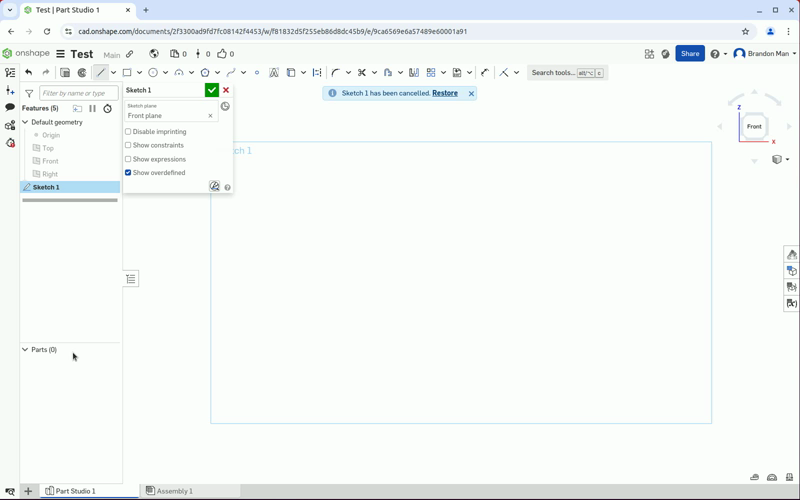
mouse_move(348, 326)
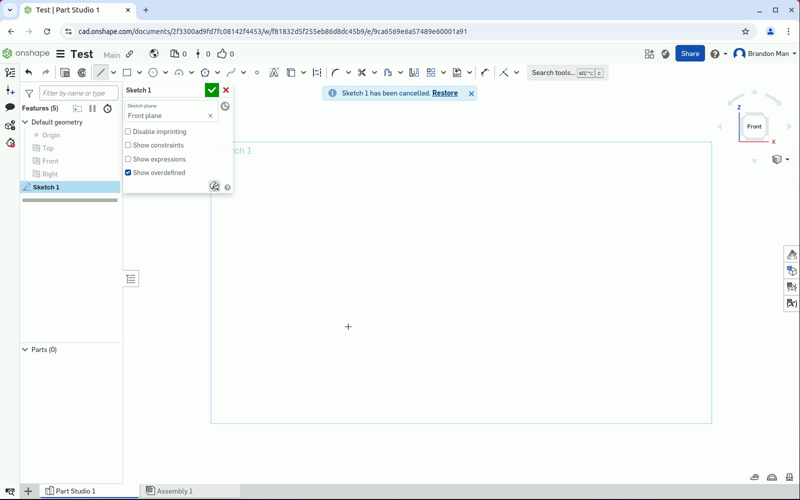
click(348, 326)
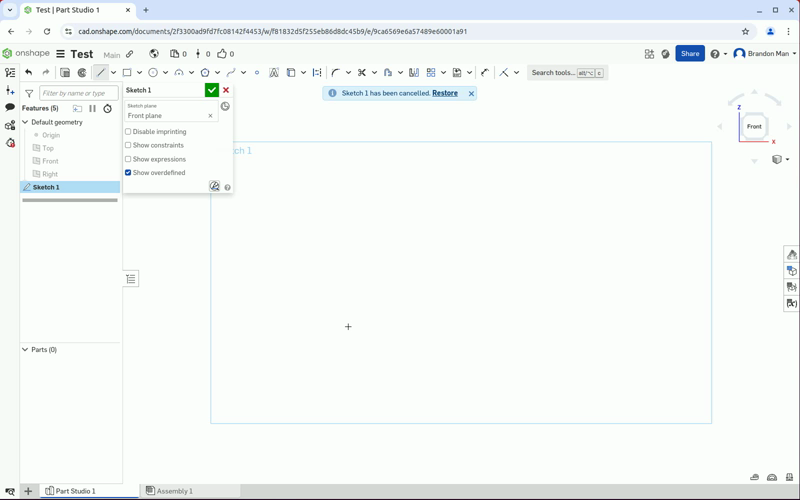
key_up(shift)
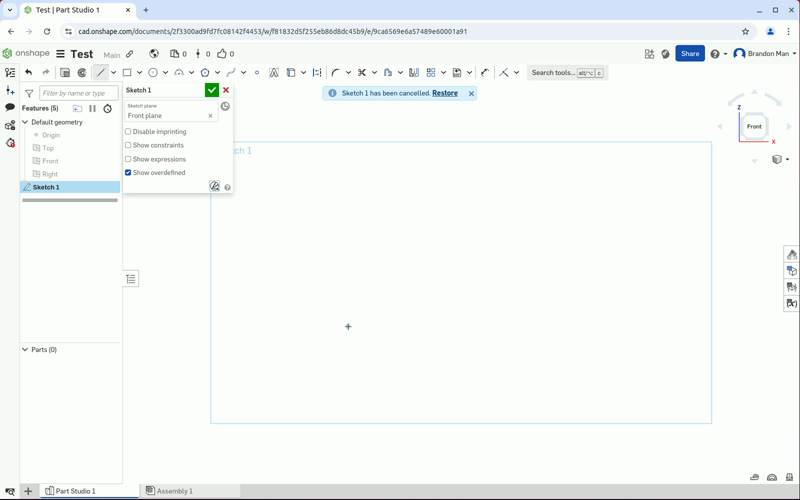
key_down(shift)
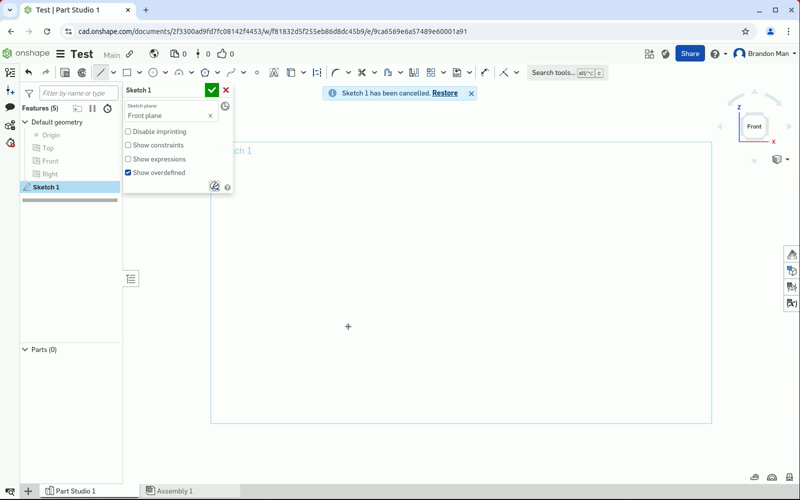
mouse_move(572, 326)
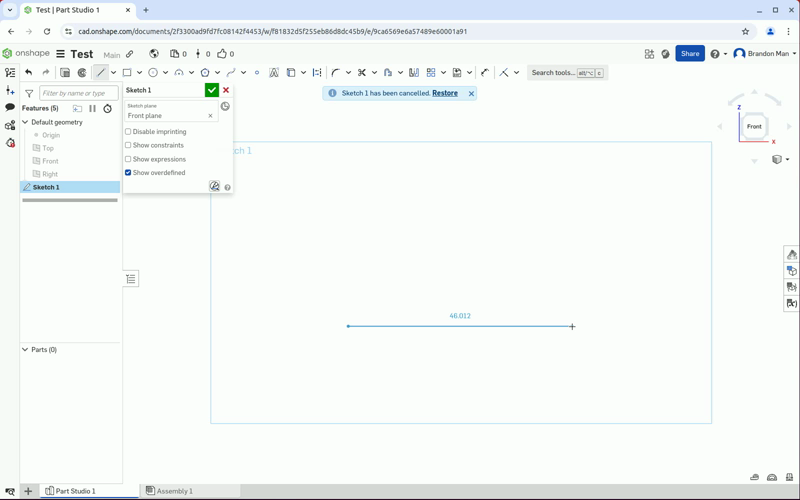
click(572, 326)
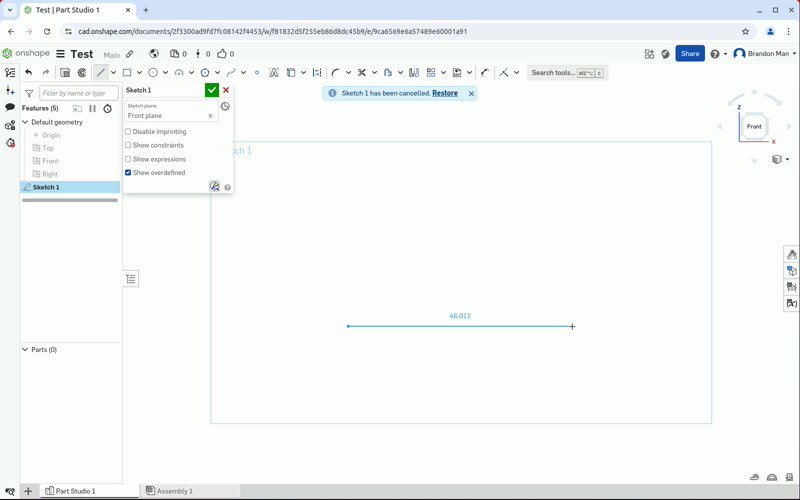
key_up(shift)
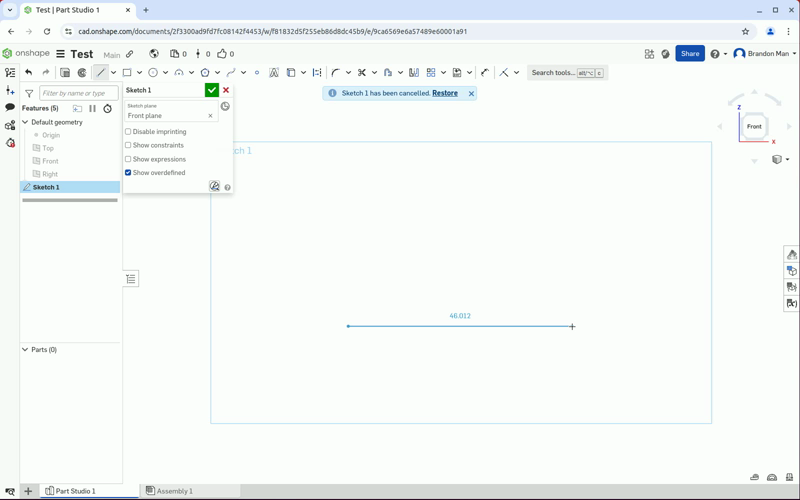
key_down(shift)
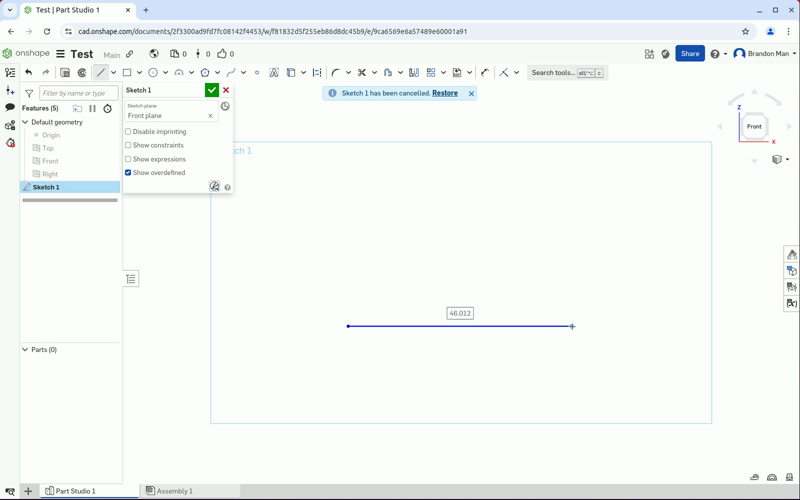
mouse_move(572, 264)
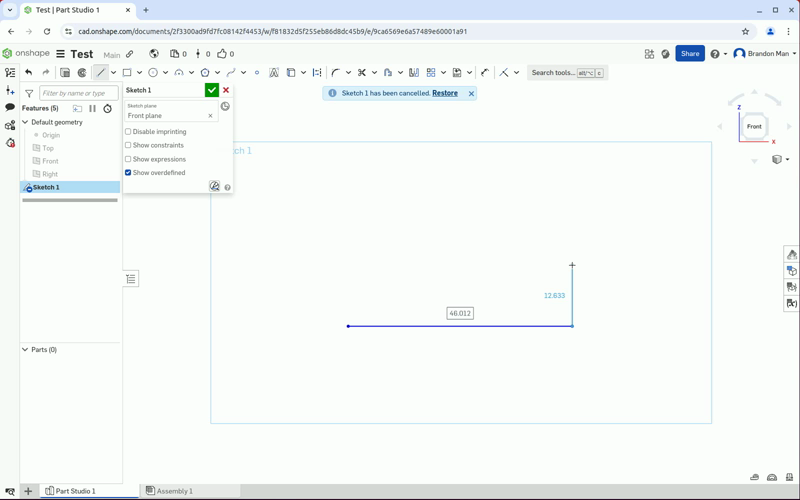
click(572, 264)
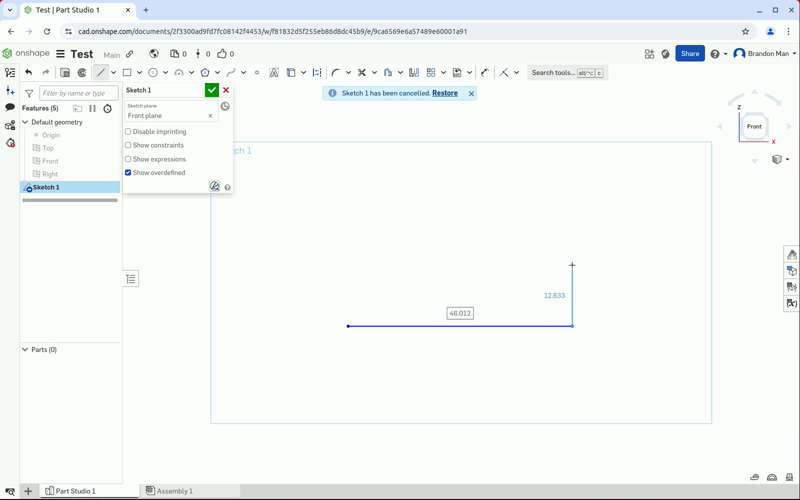
key_up(shift)
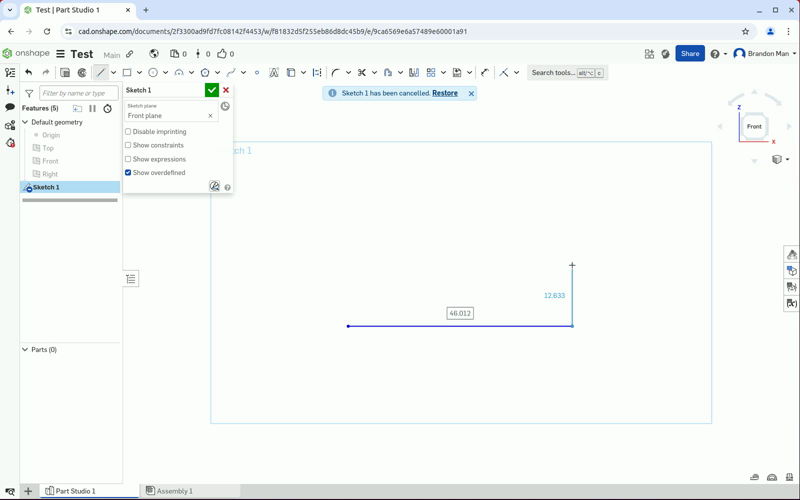
key_down(shift)
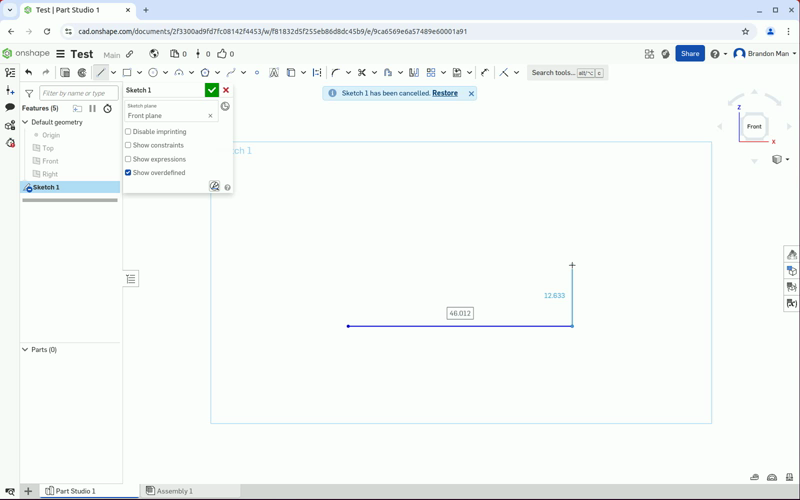
mouse_move(510, 264)
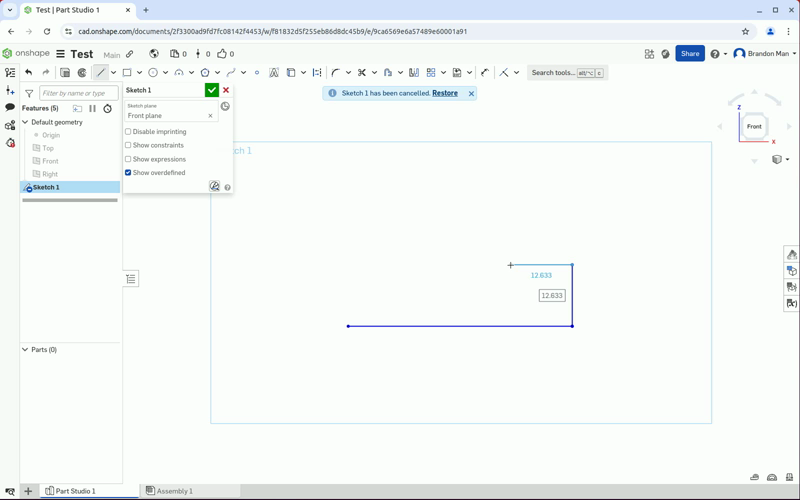
click(510, 264)
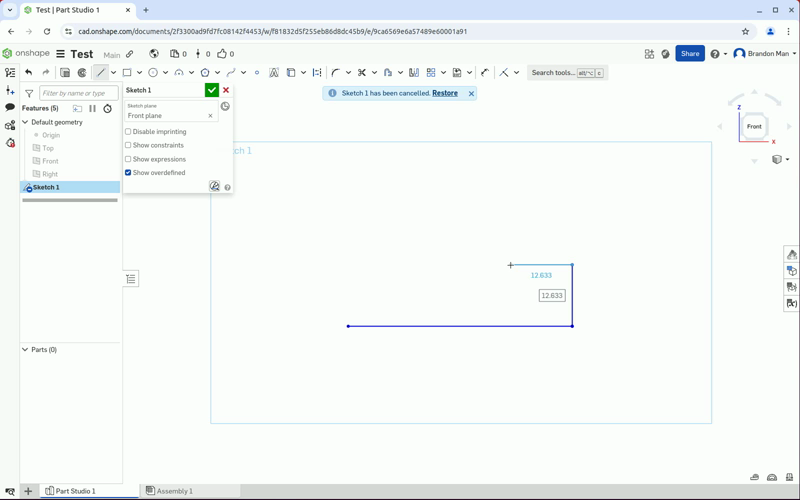
key_up(shift)
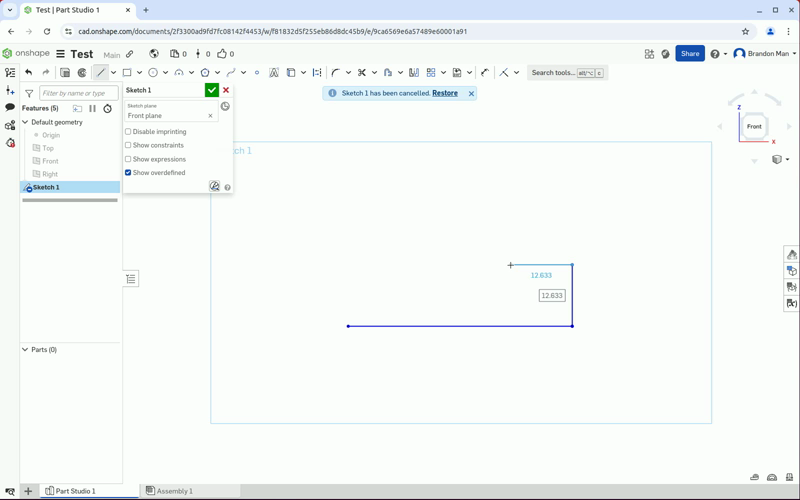
key_down(shift)
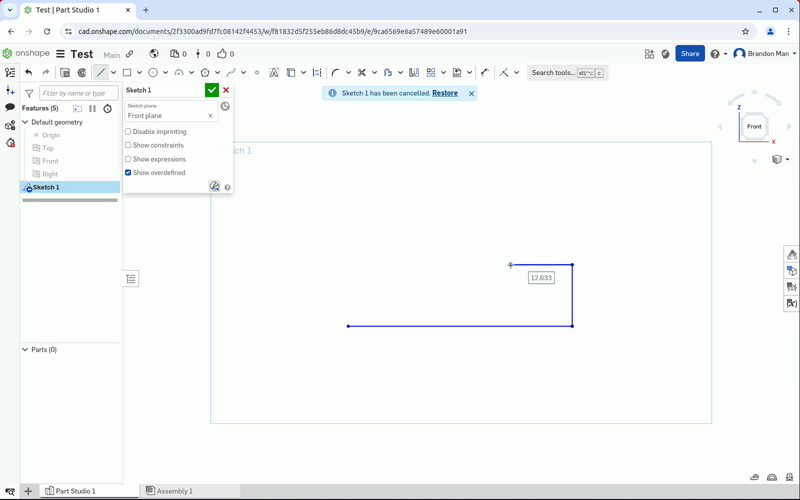
mouse_move(540, 264)
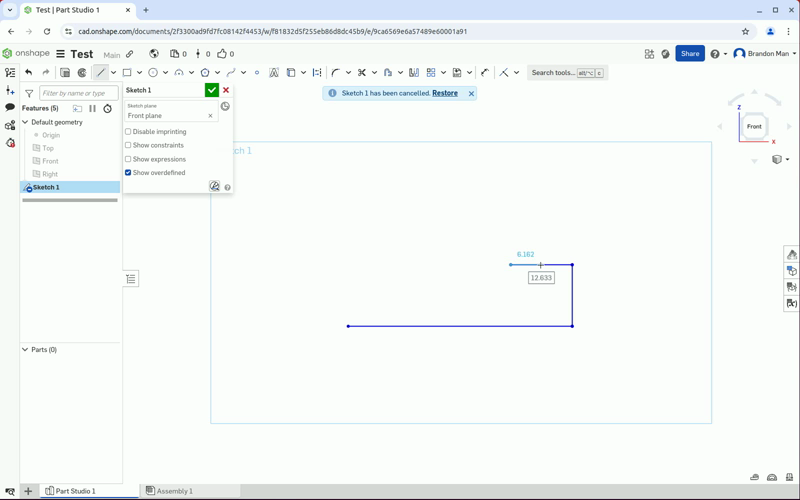
mouse_move(510, 258)
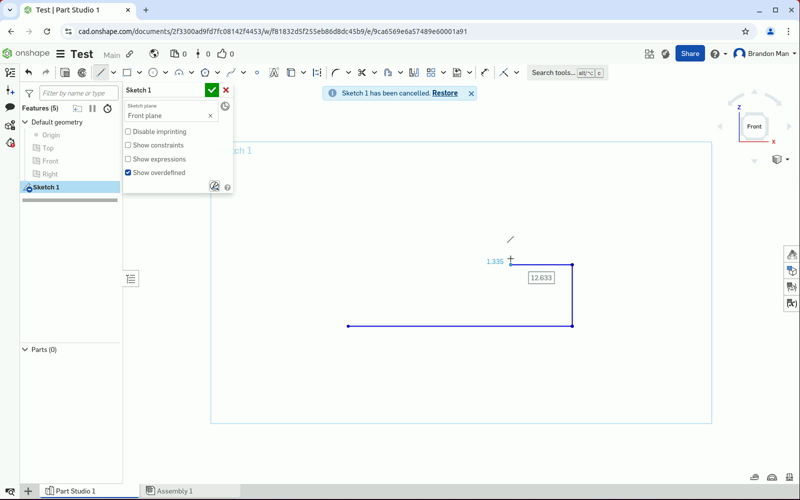
scroll(6)
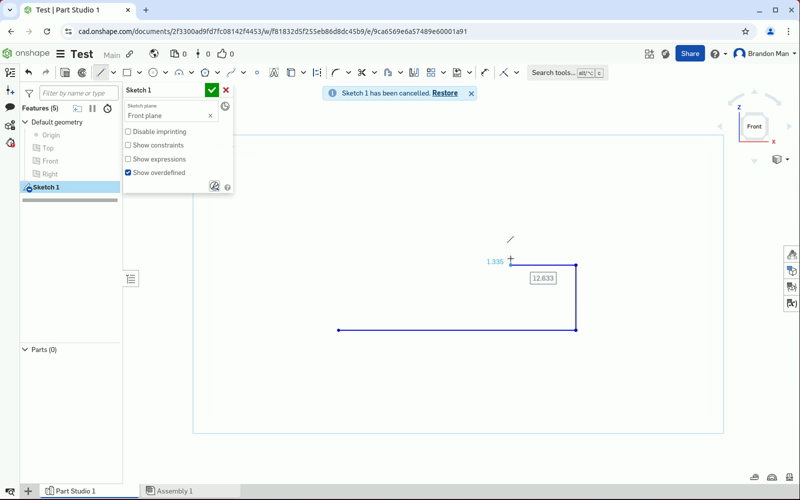
scroll(6)
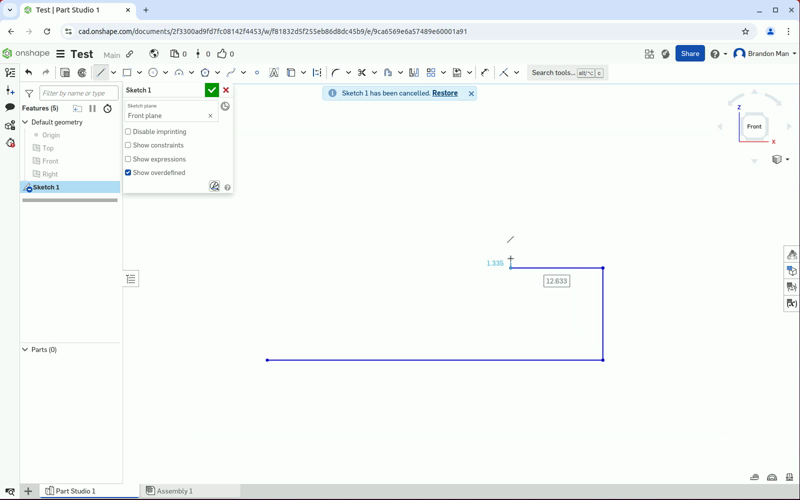
scroll(6)
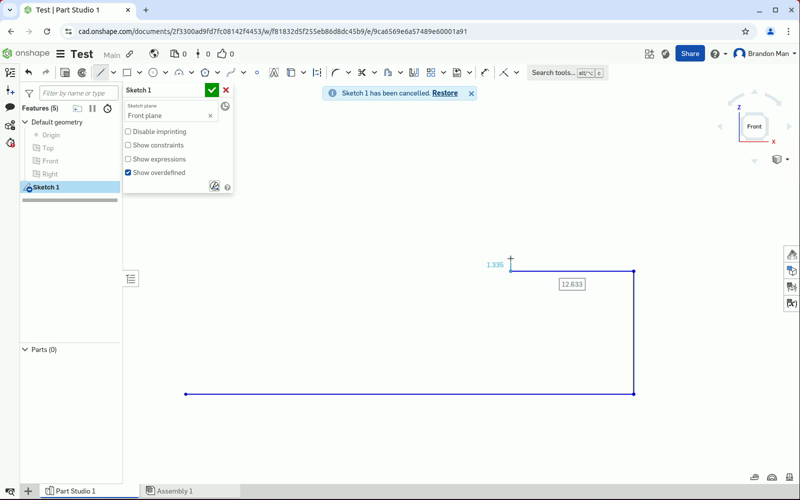
scroll(6)
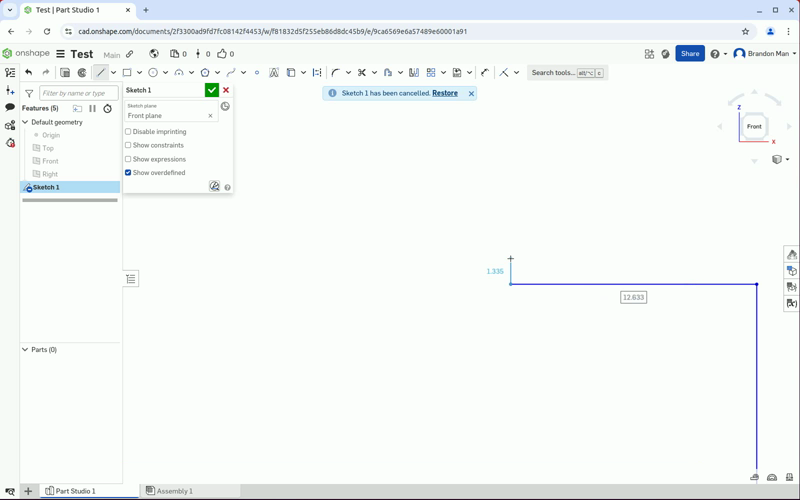
scroll(6)
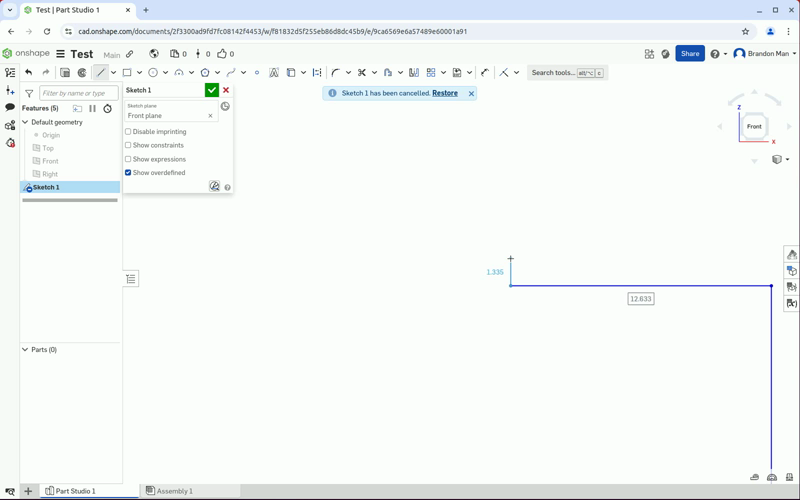
scroll(6)
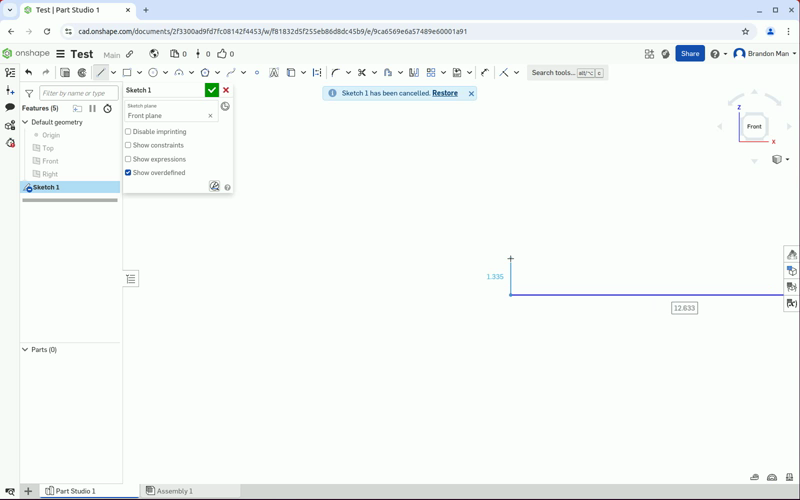
scroll(6)
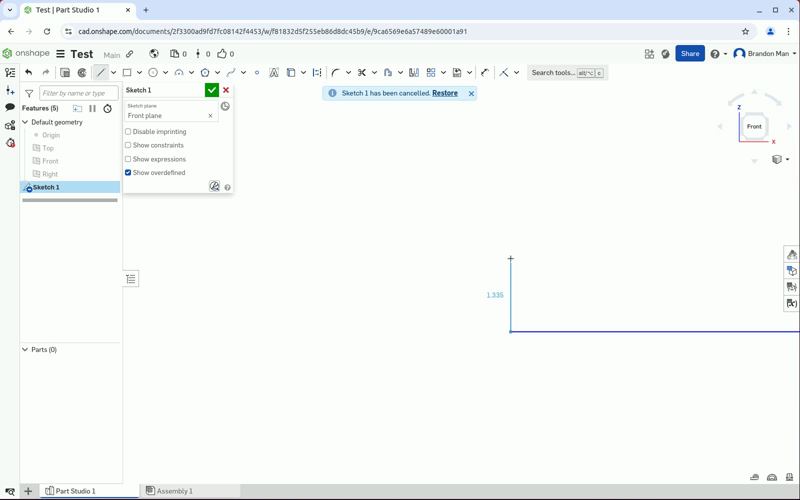
click(510, 258)
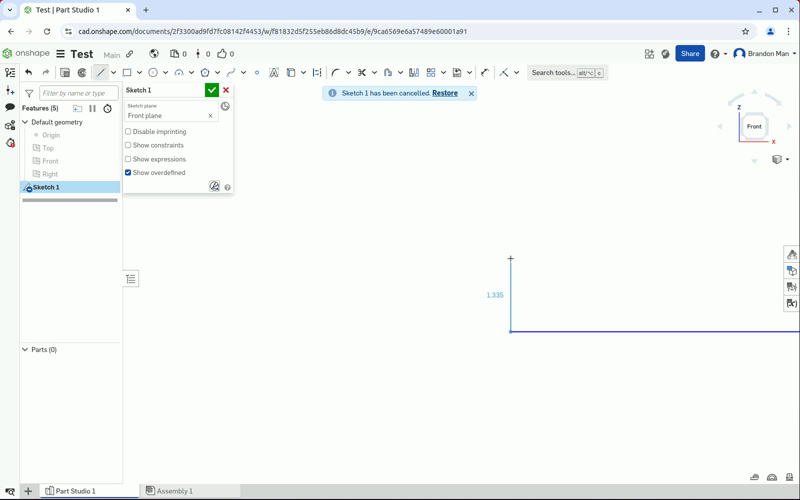
scroll(-6)
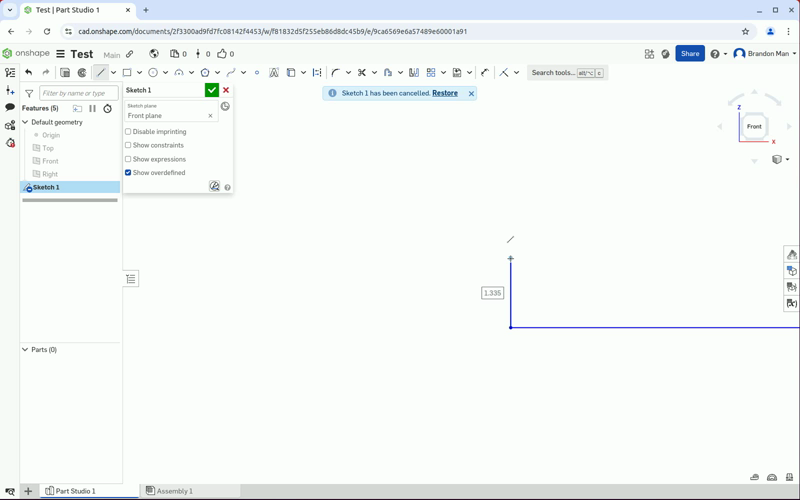
scroll(-6)
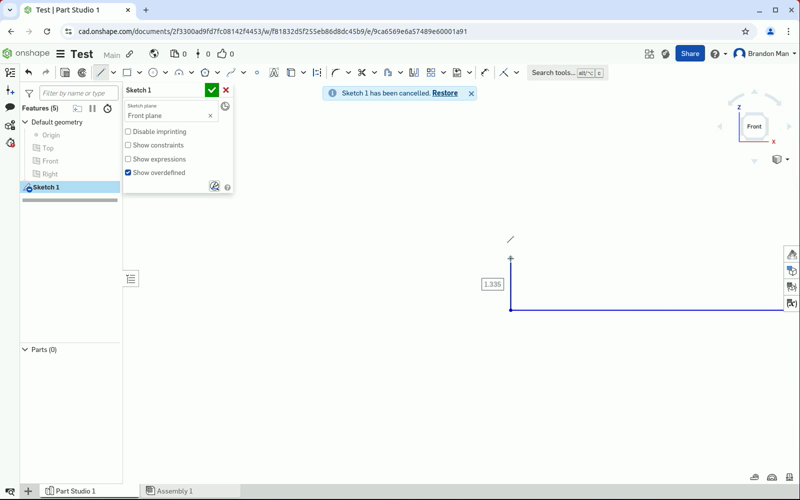
scroll(-6)
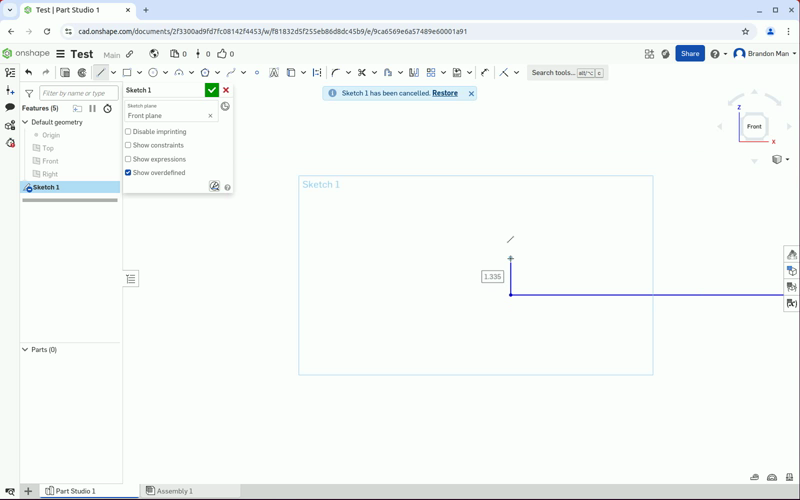
scroll(-6)
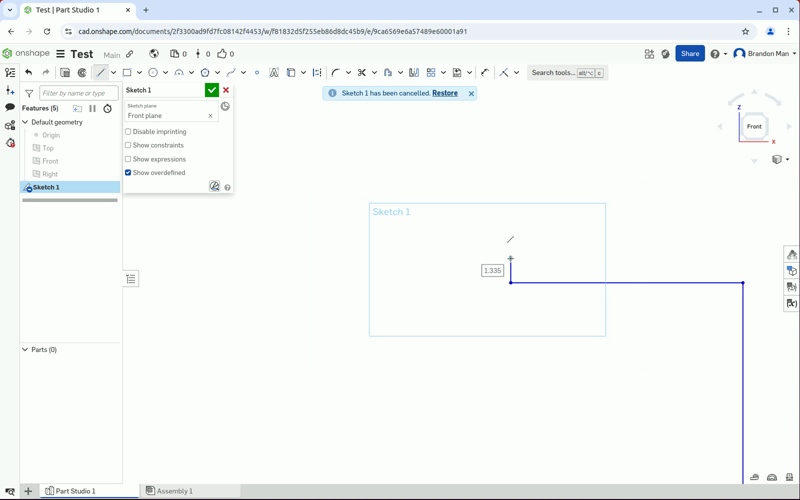
scroll(-6)
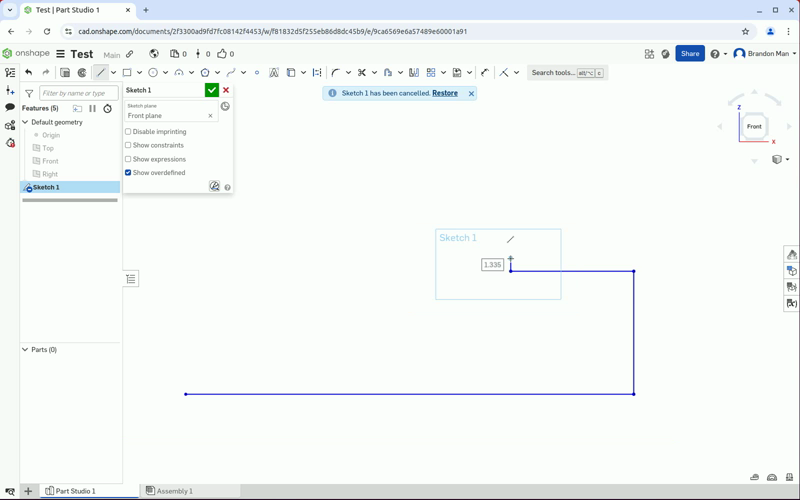
scroll(-6)
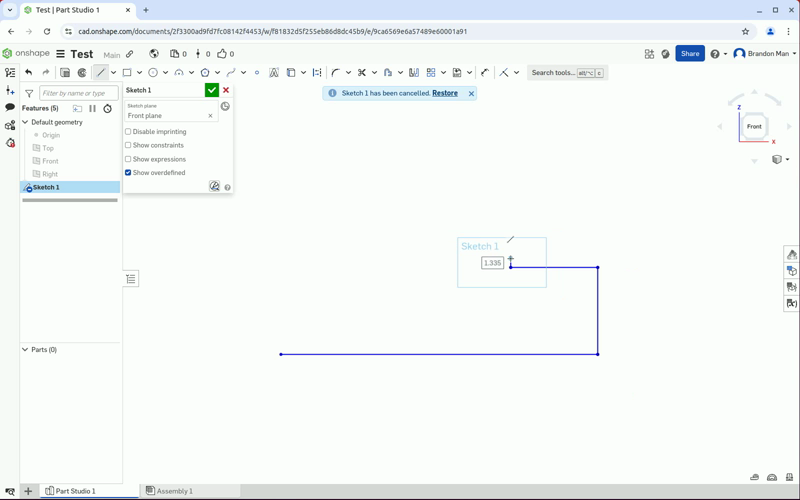
scroll(-6)
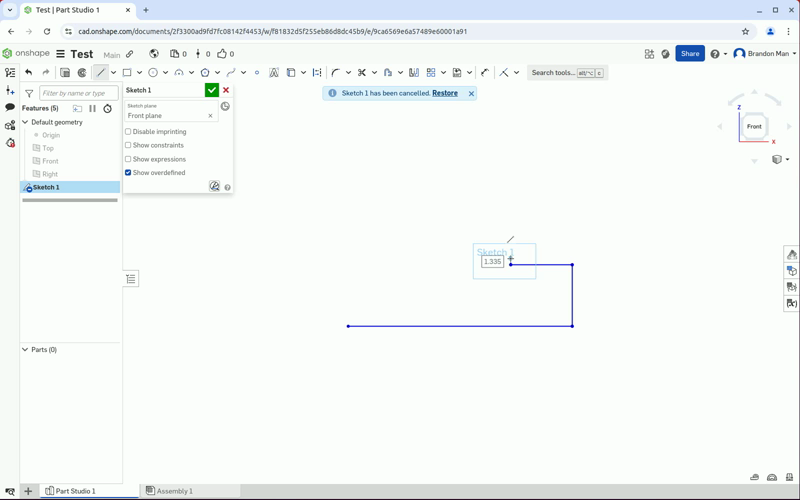
key_up(shift)
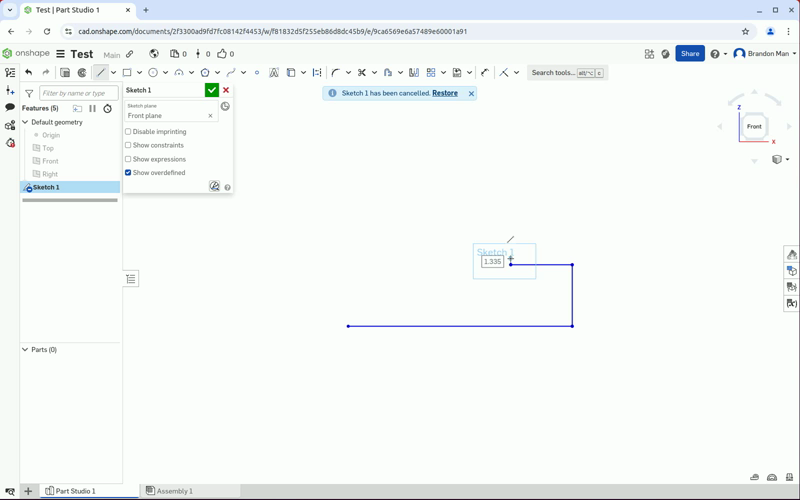
key_down(shift)
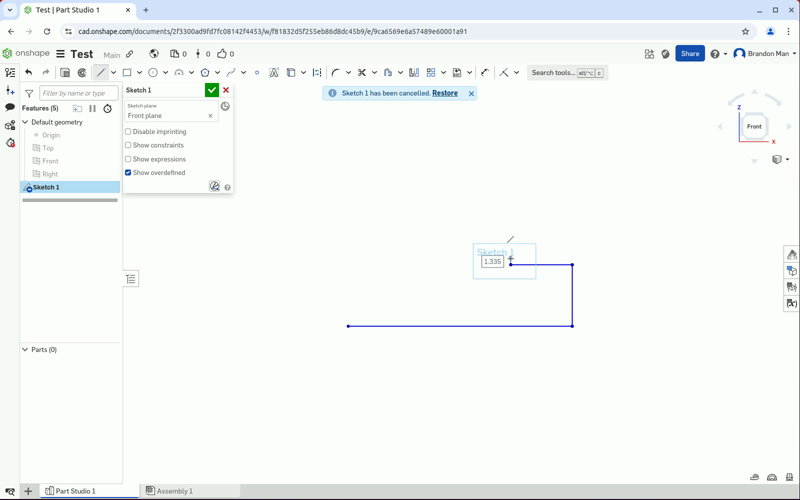
mouse_move(409, 258)
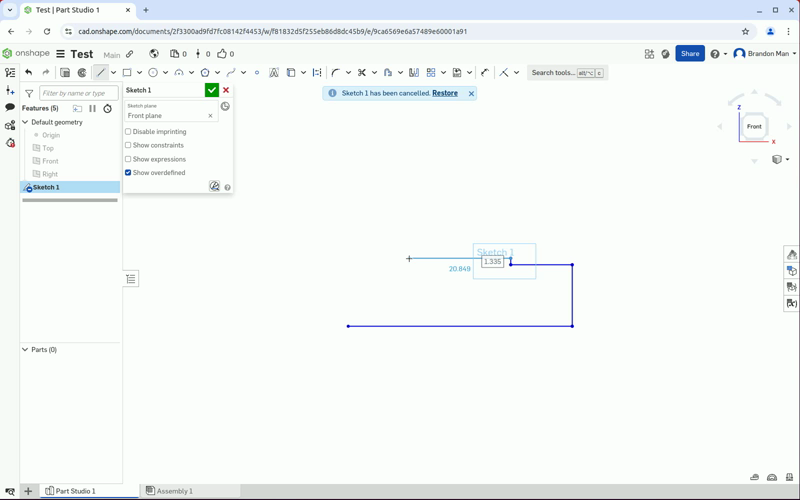
click(409, 258)
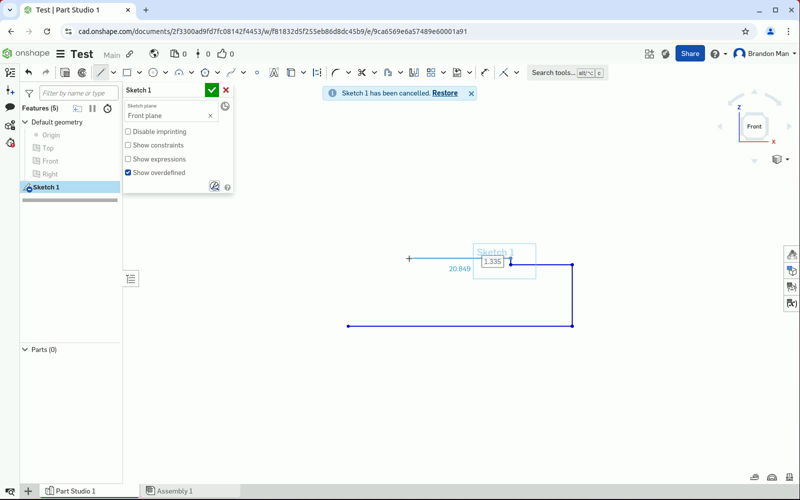
key_up(shift)
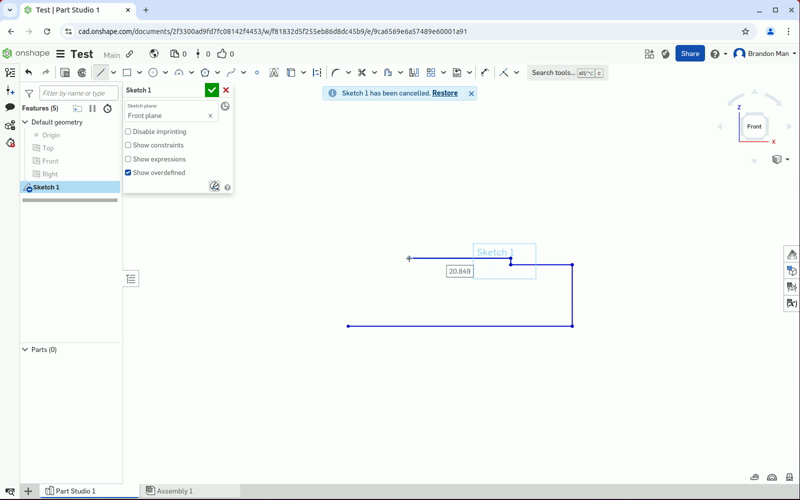
key_down(shift)
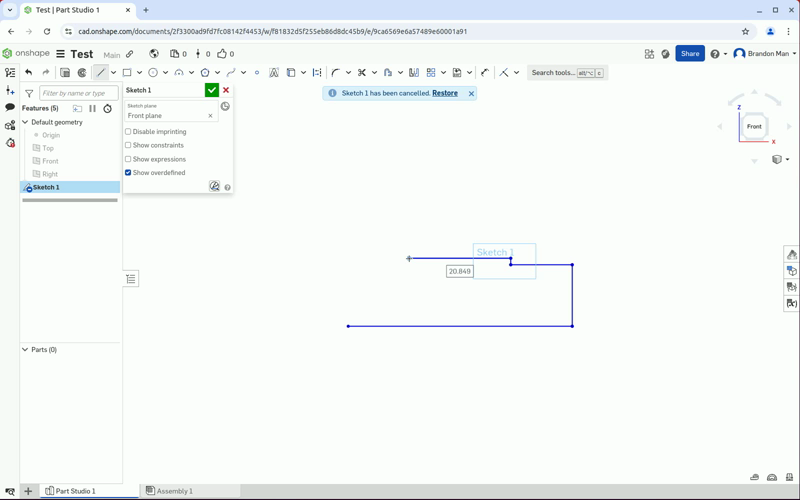
mouse_move(439, 258)
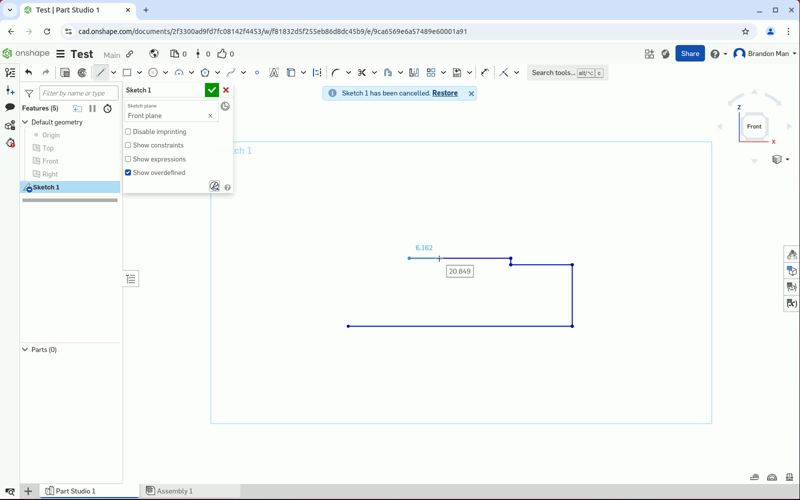
mouse_move(409, 264)
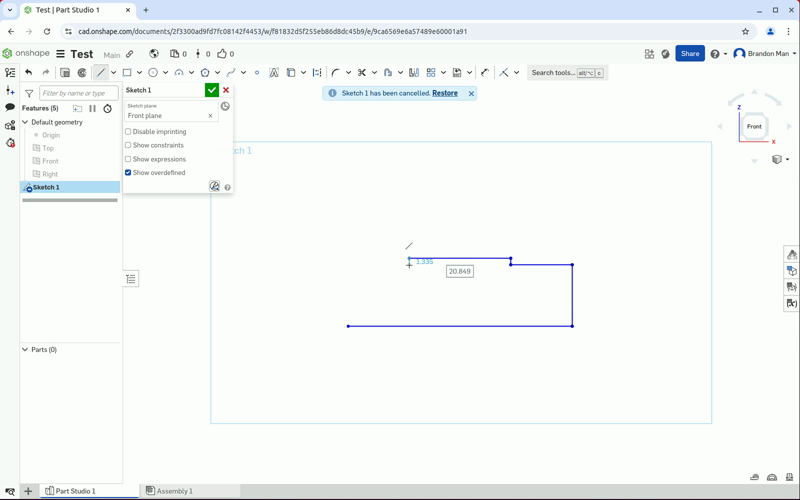
scroll(6)
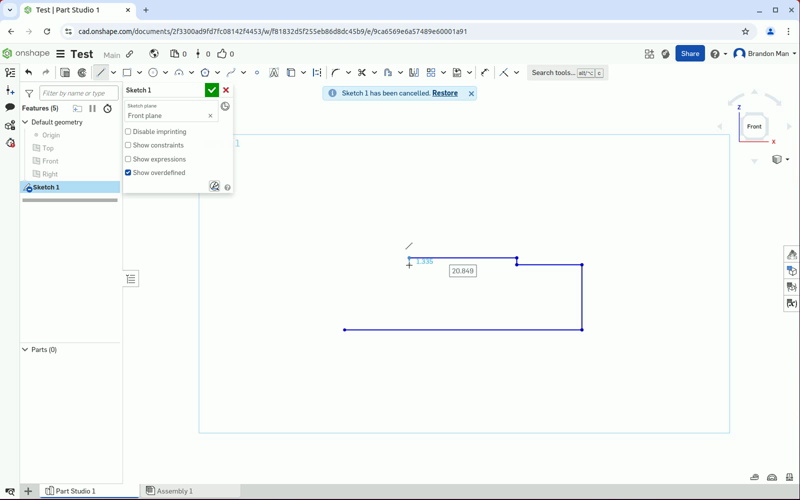
scroll(6)
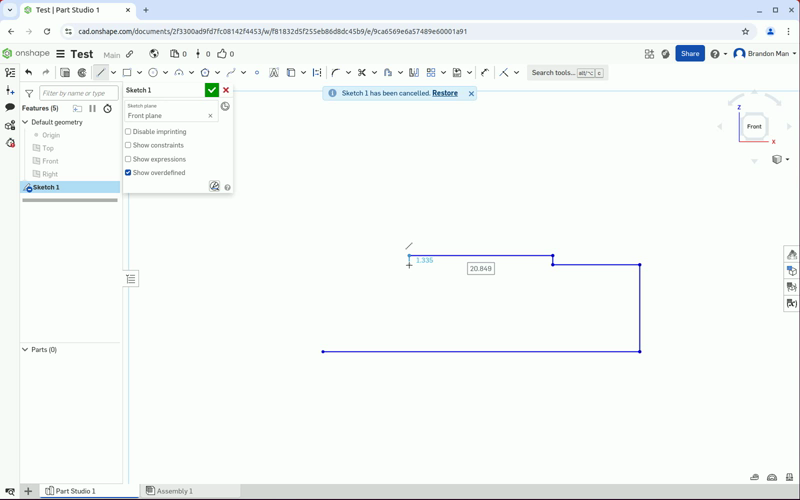
scroll(6)
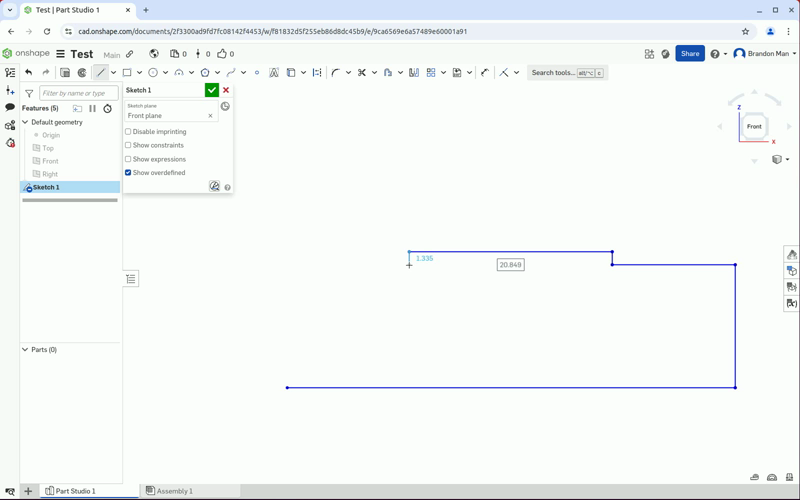
scroll(6)
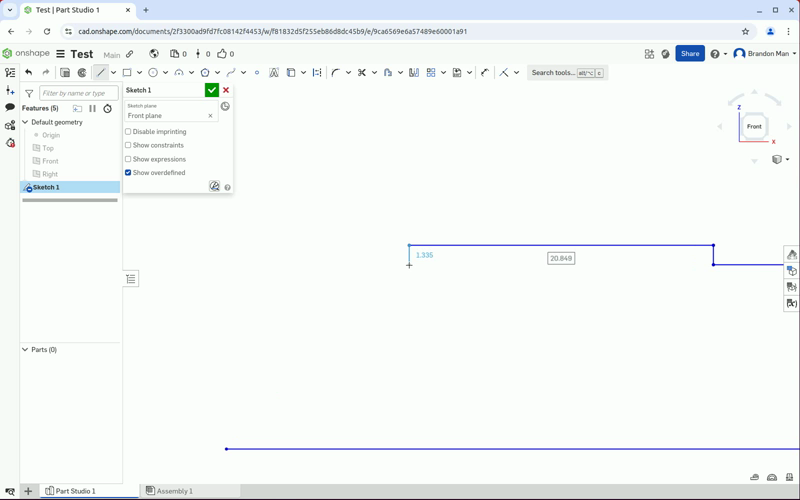
scroll(6)
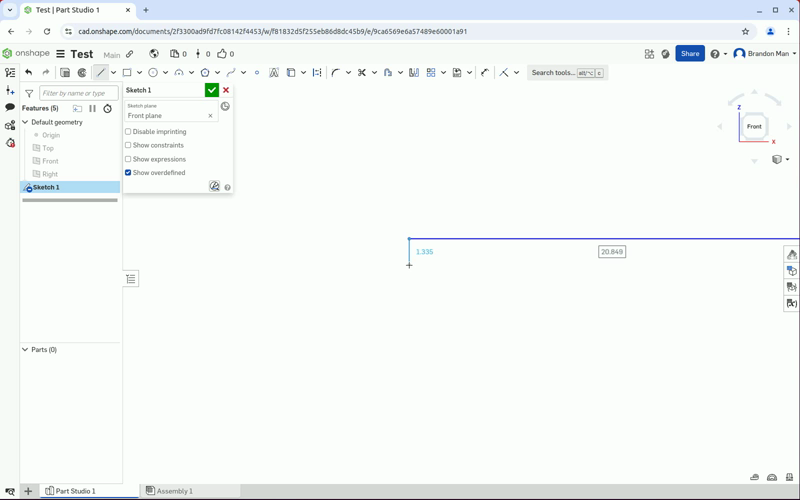
scroll(6)
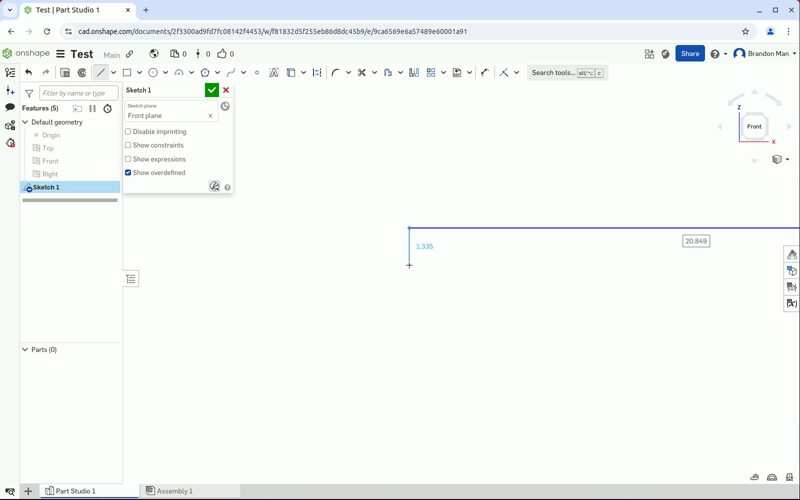
scroll(6)
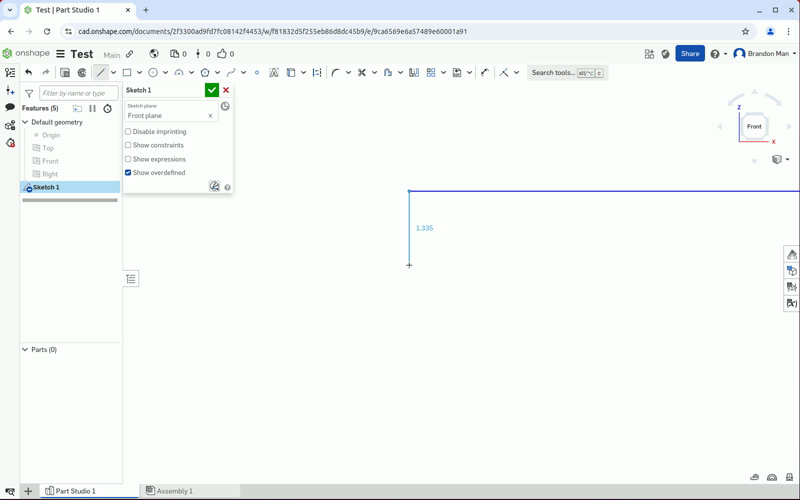
click(409, 264)
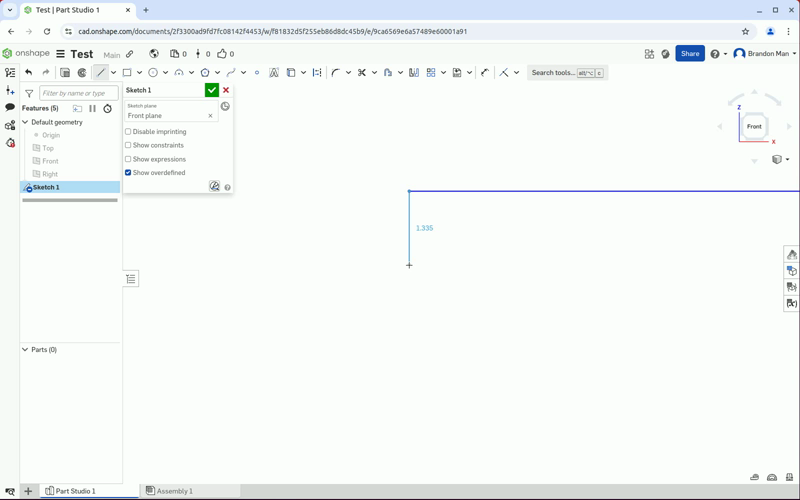
scroll(-6)
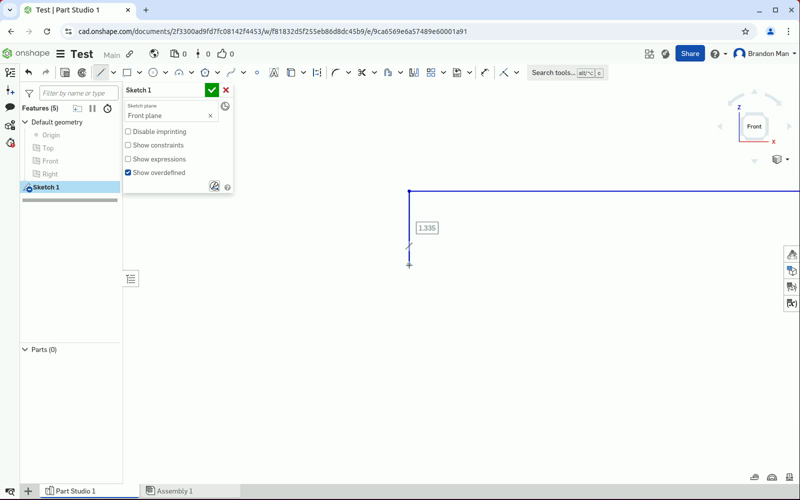
scroll(-6)
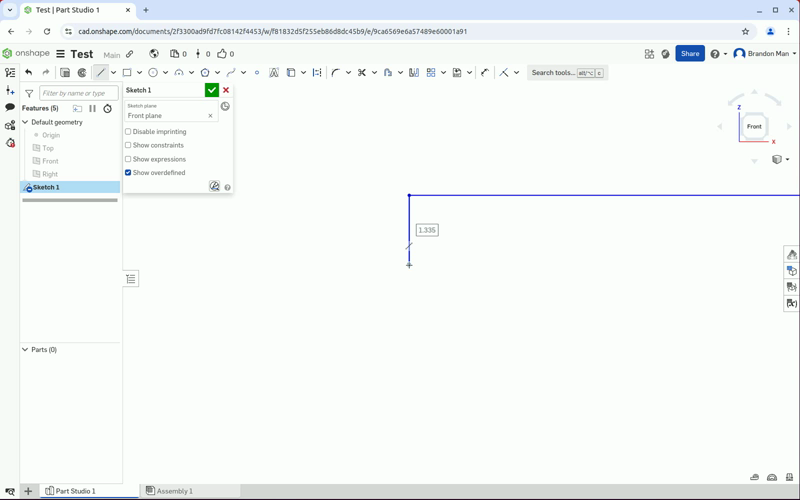
scroll(-6)
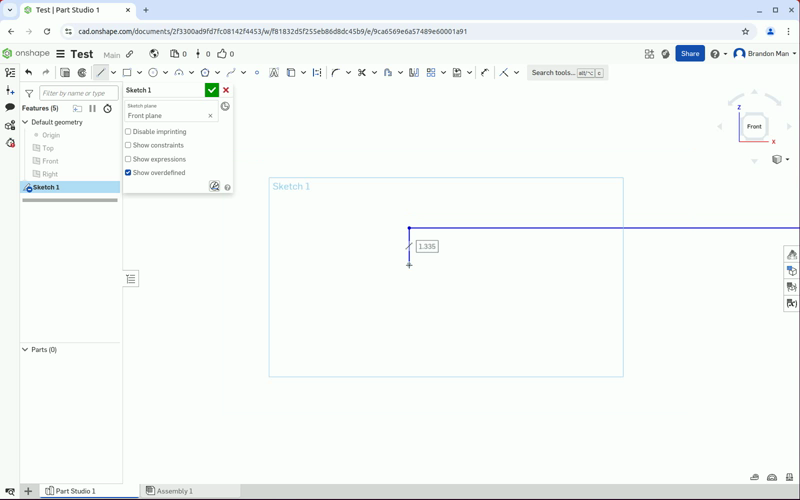
scroll(-6)
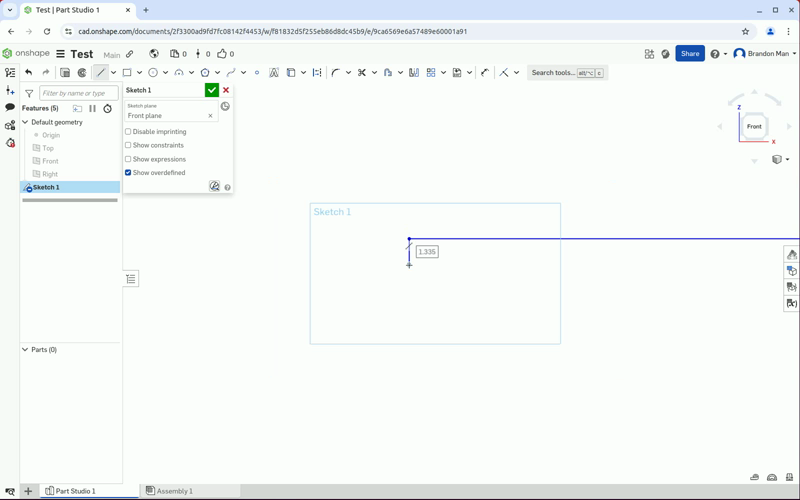
scroll(-6)
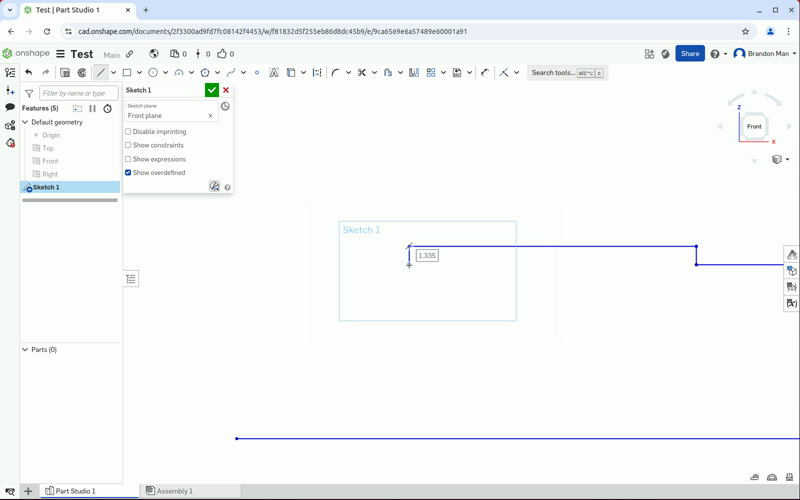
scroll(-6)
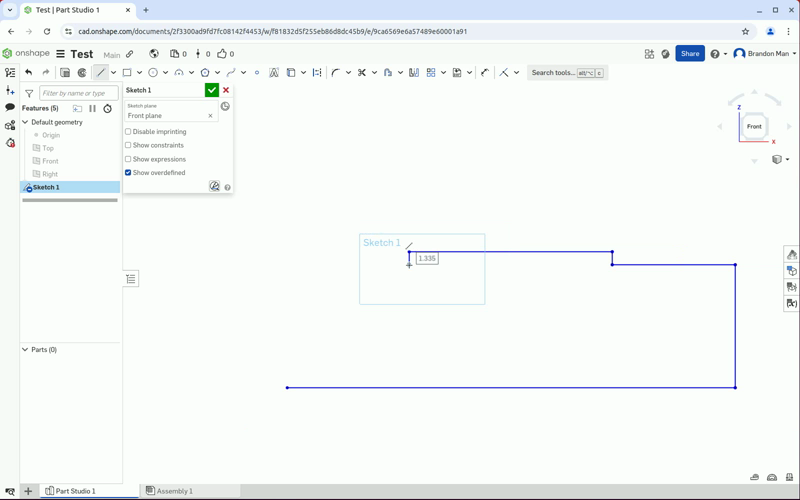
scroll(-6)
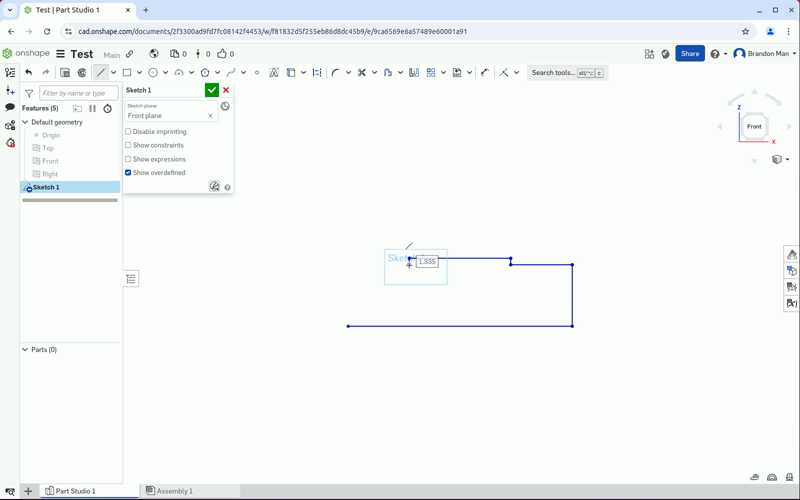
key_up(shift)
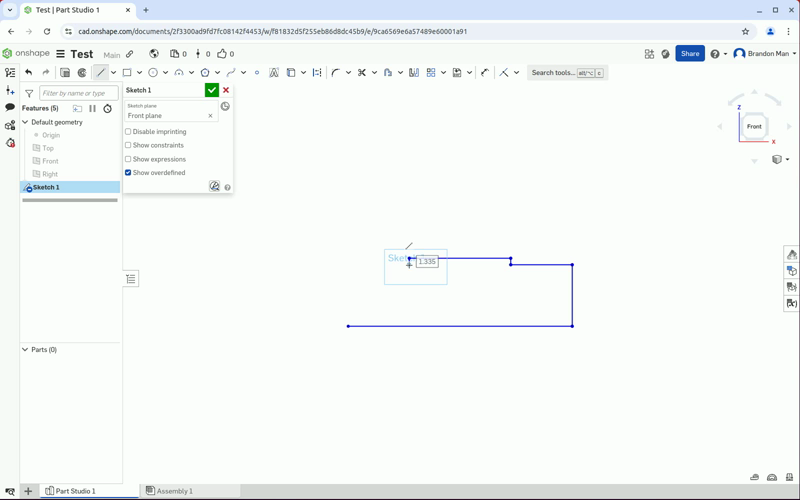
key_down(shift)
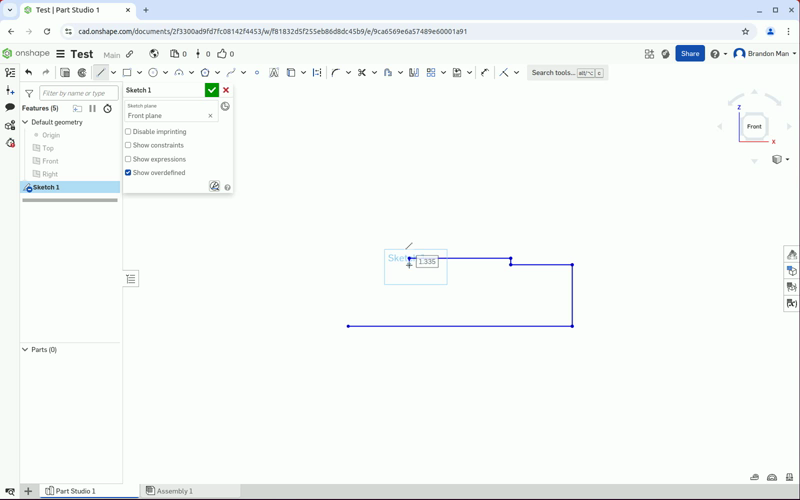
mouse_move(348, 264)
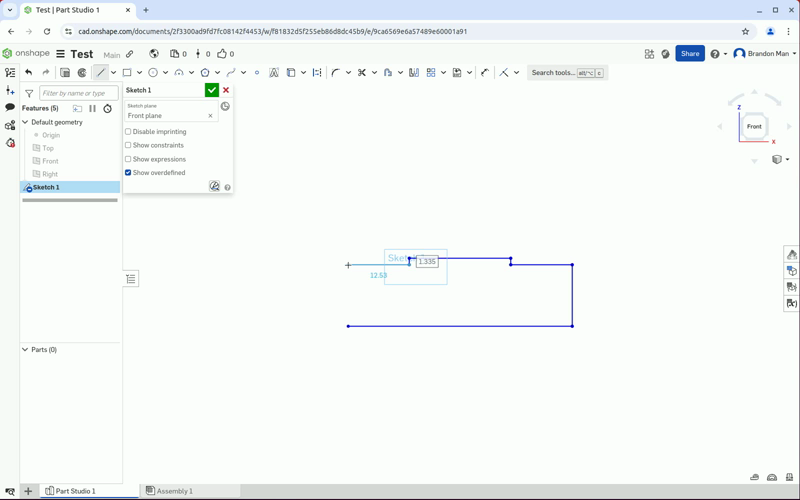
click(348, 264)
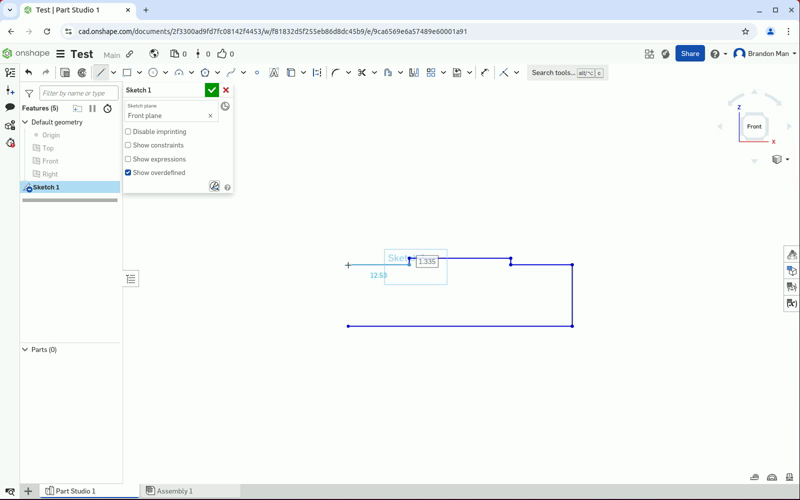
key_up(shift)
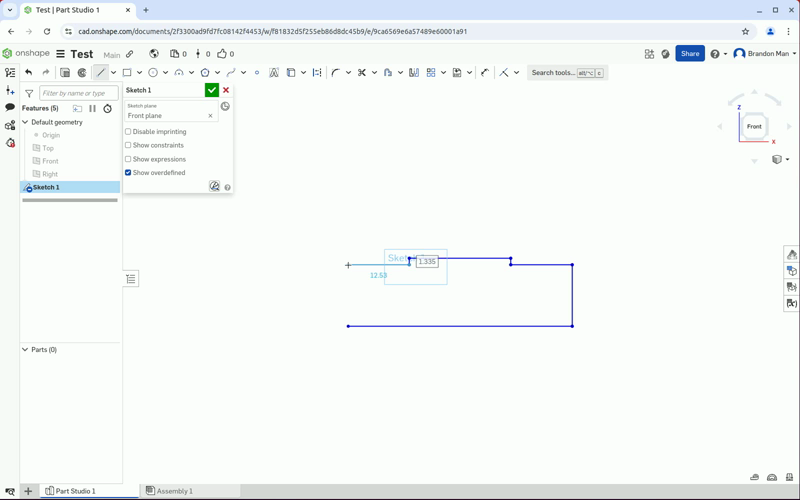
key_down(shift)
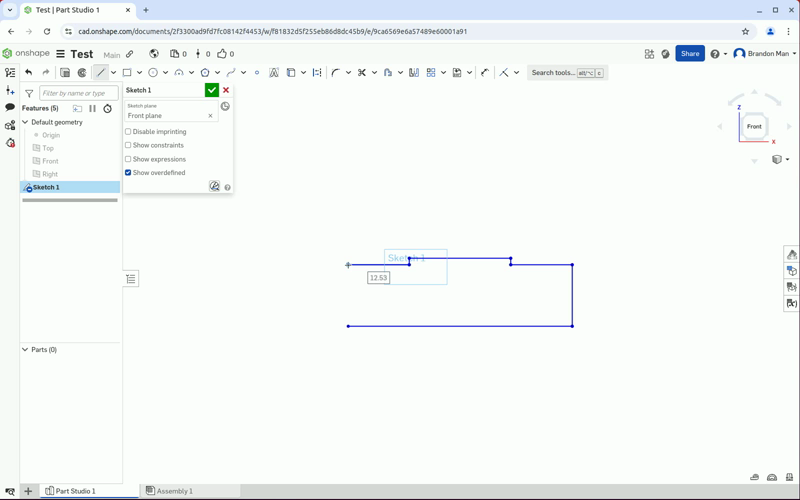
mouse_move(348, 326)
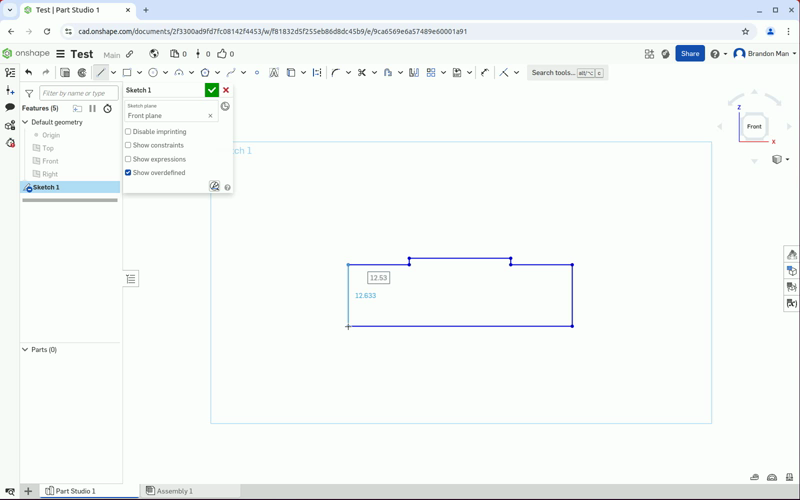
key_up(shift)
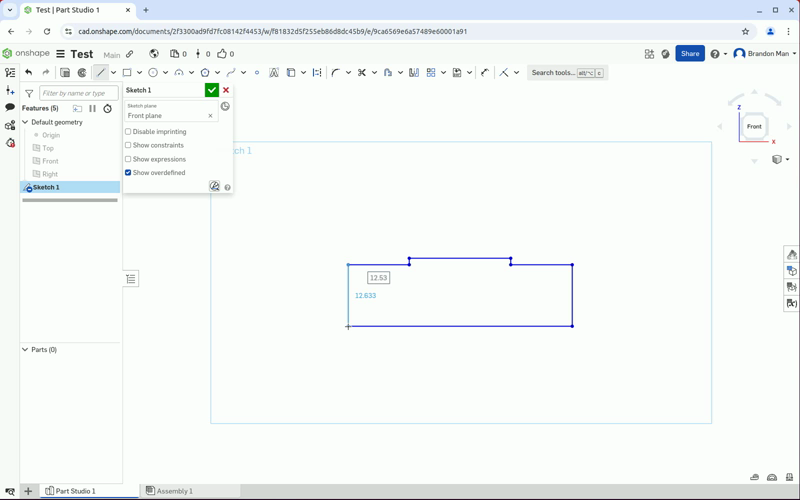
click(348, 326)
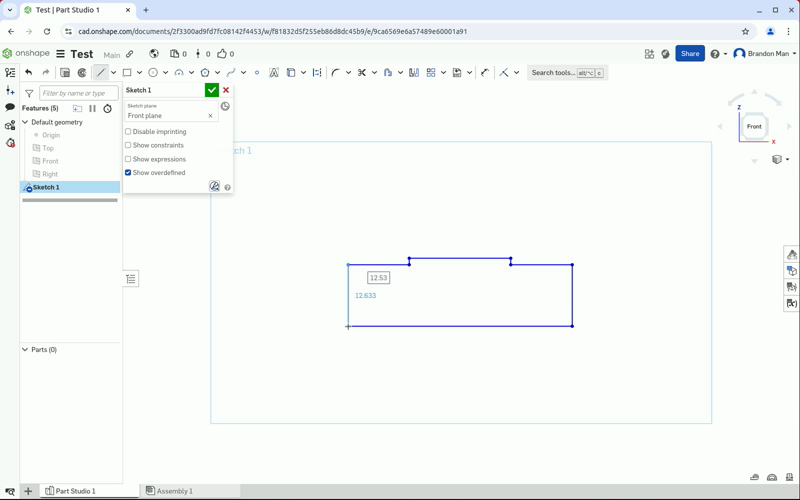
key(esc)
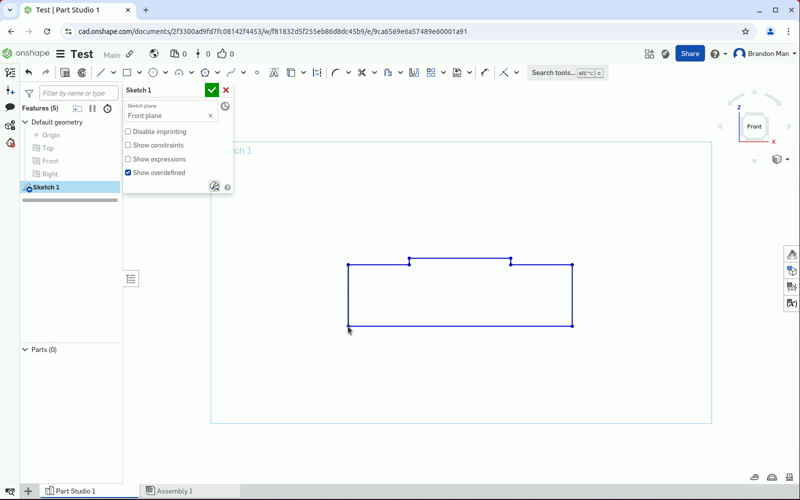
key(c)
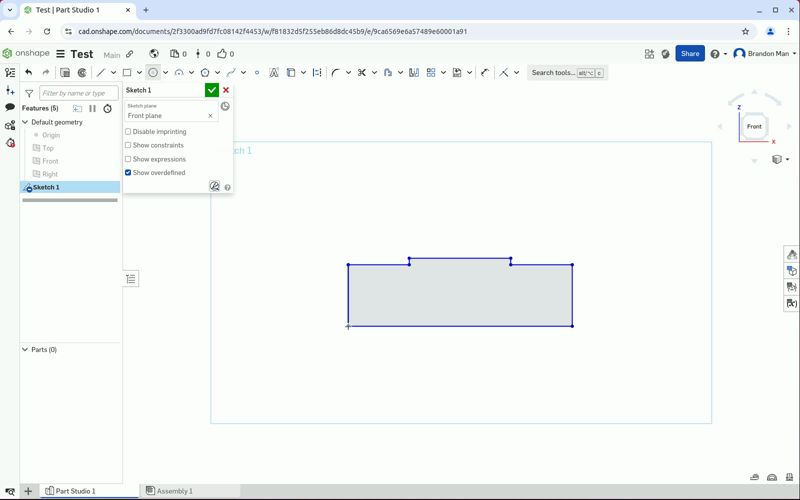
key_down(shift)
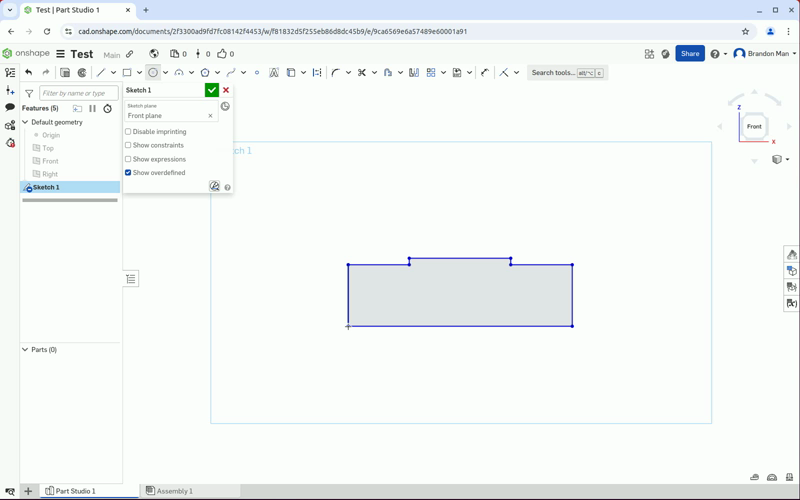
mouse_move(378, 283)
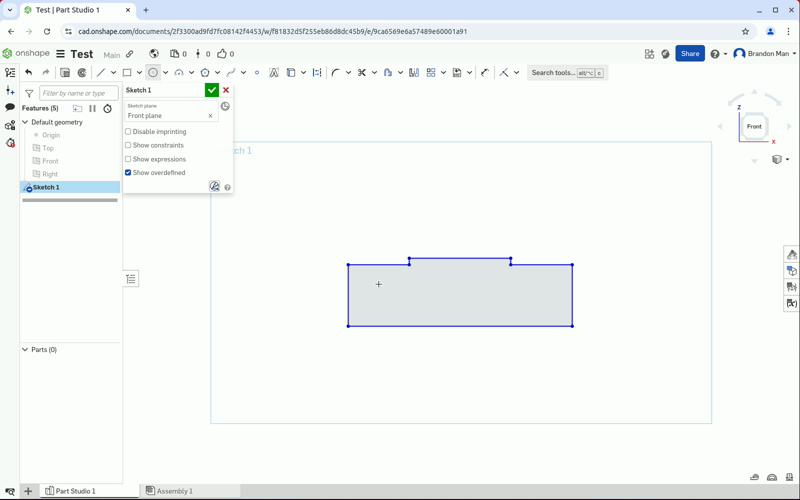
click(378, 283)
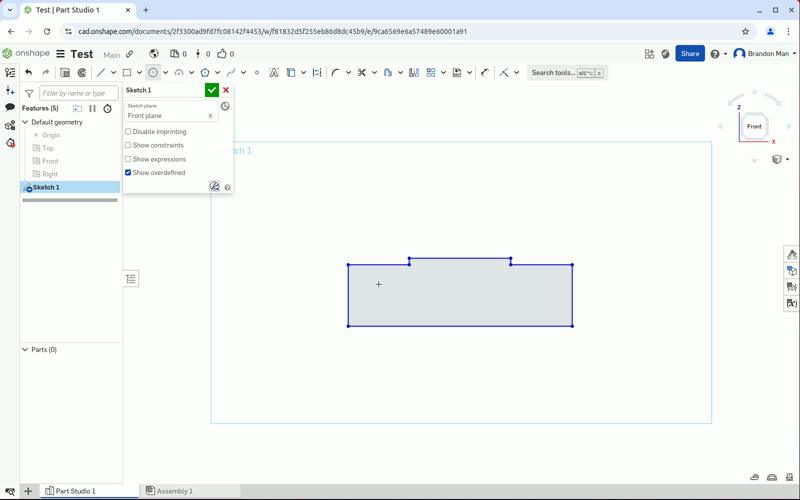
key_up(shift)
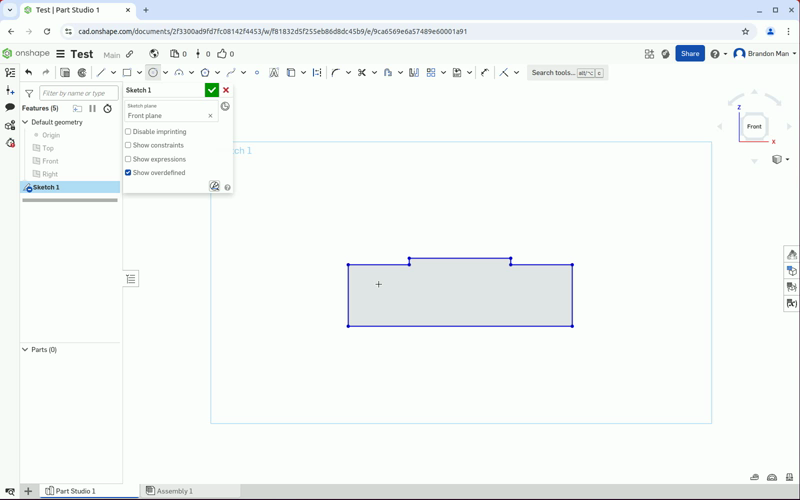
mouse_move(392, 283)
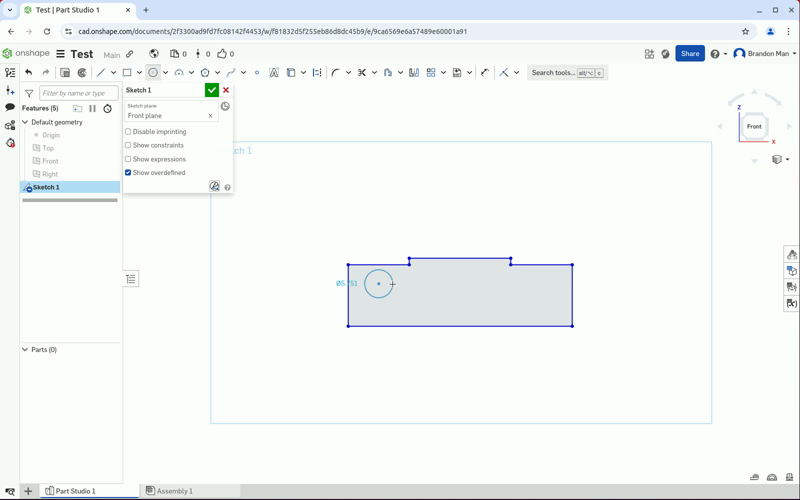
click(392, 283)
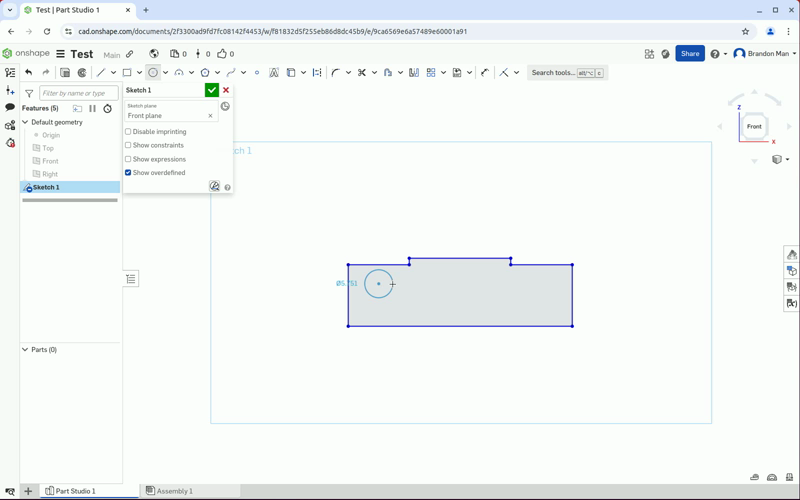
key(esc)
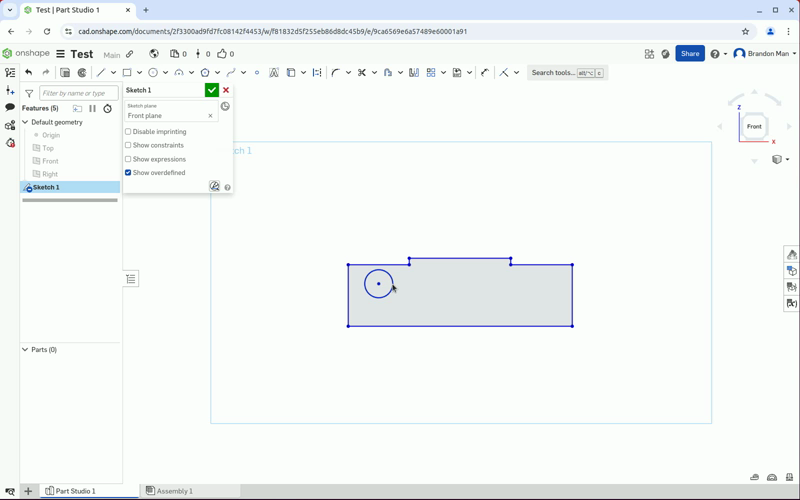
key(c)
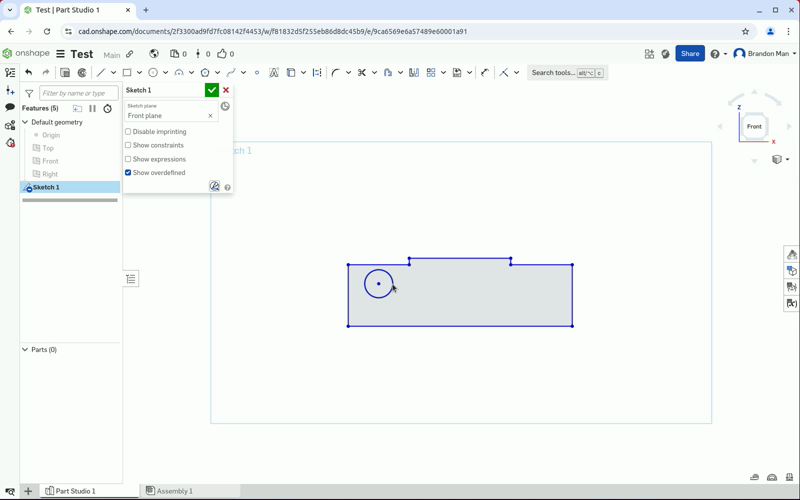
key_down(shift)
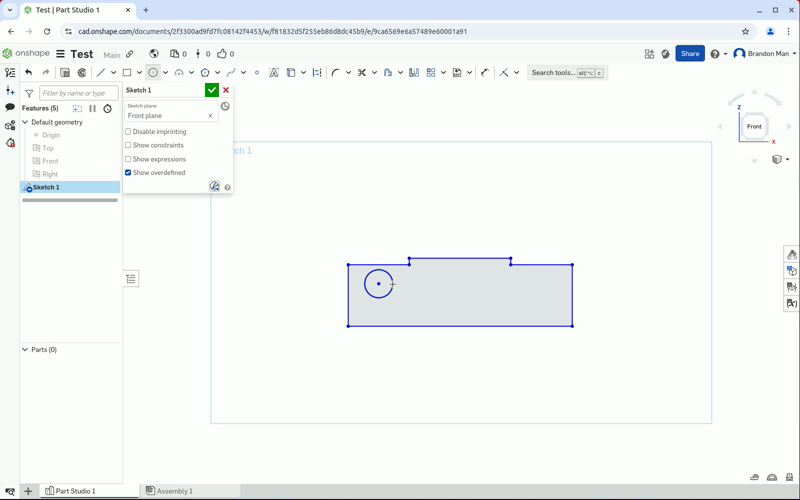
mouse_move(541, 283)
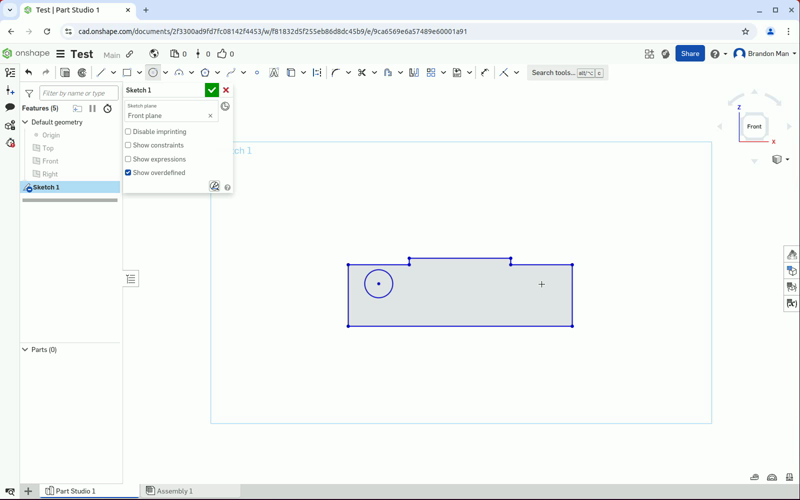
click(541, 283)
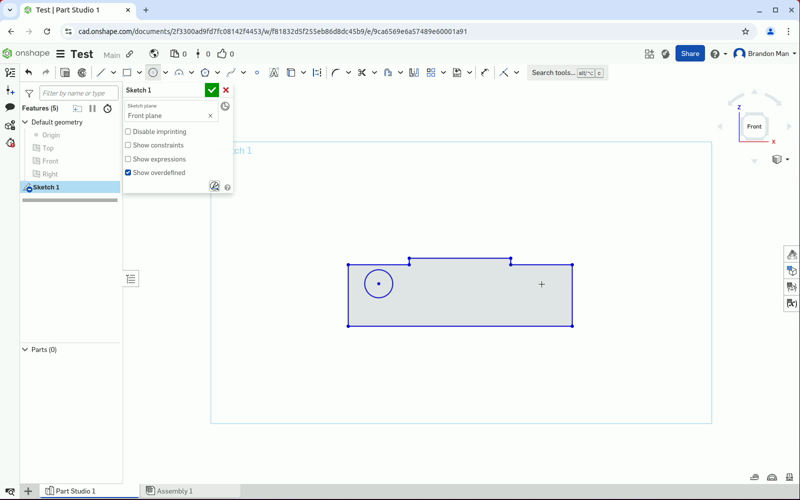
key_up(shift)
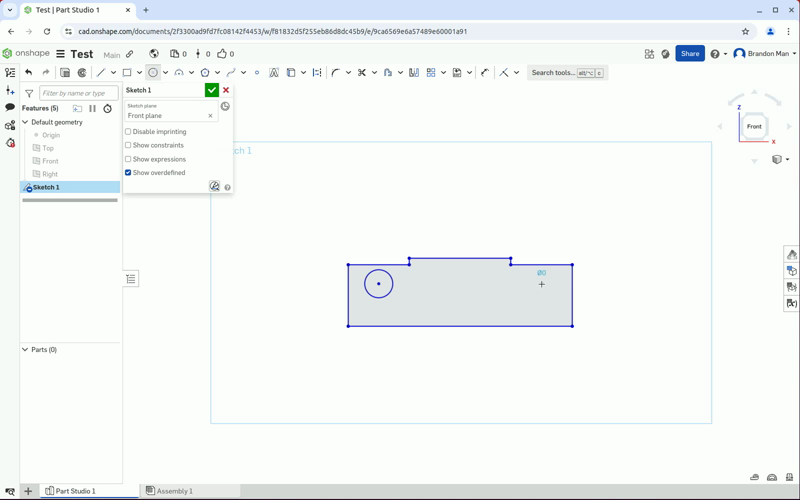
mouse_move(555, 283)
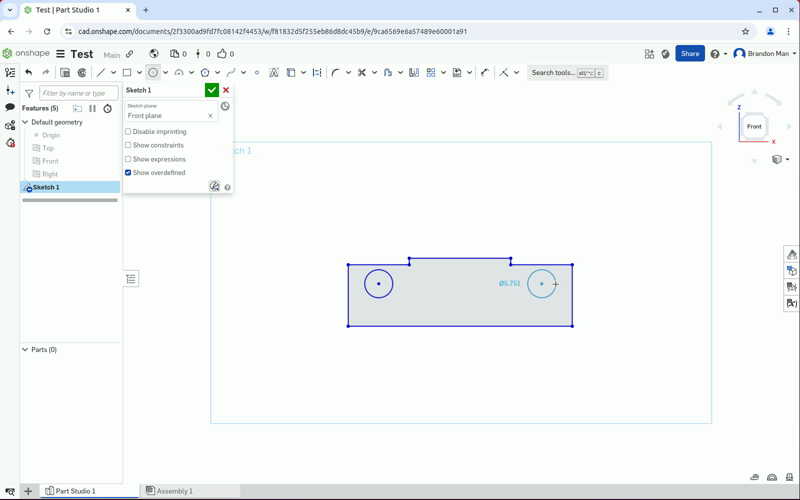
click(555, 283)
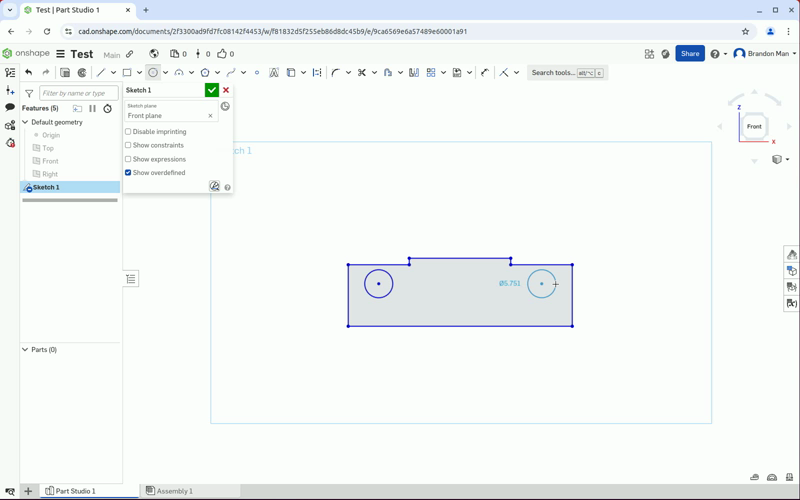
key(esc)
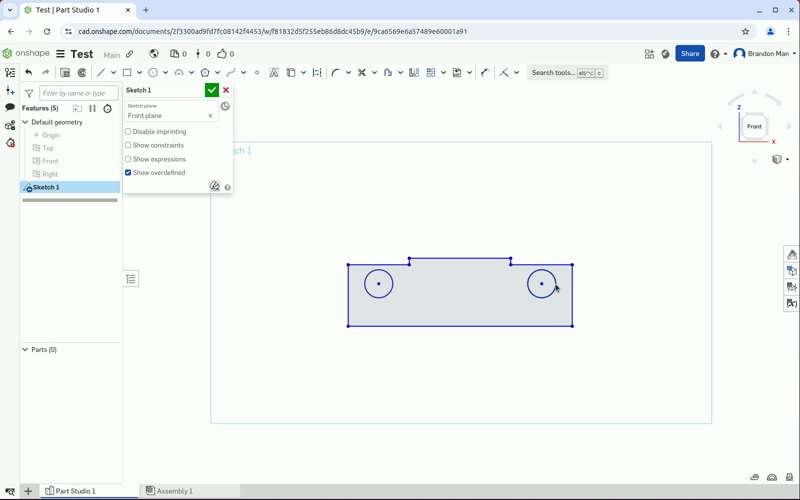
mouse_move(515, 308)
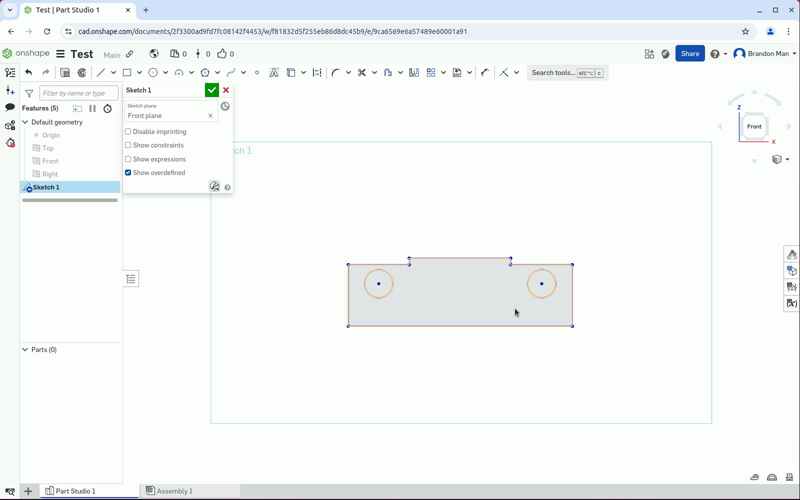
click(515, 308)
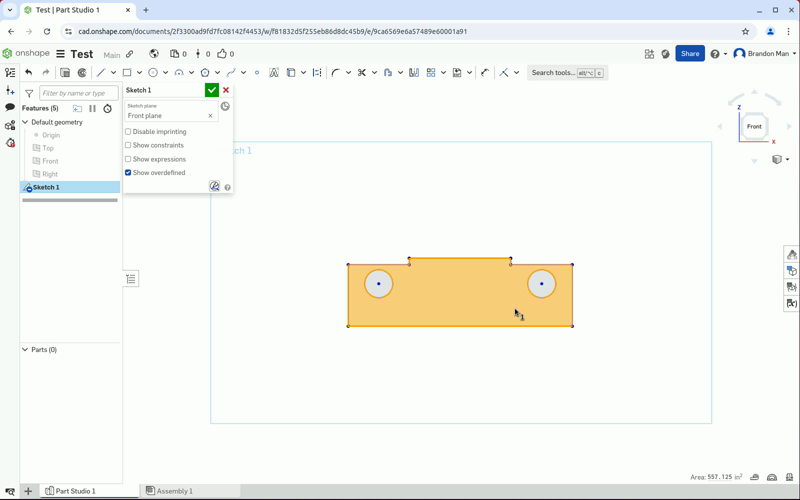
mouse_move(73, 352)
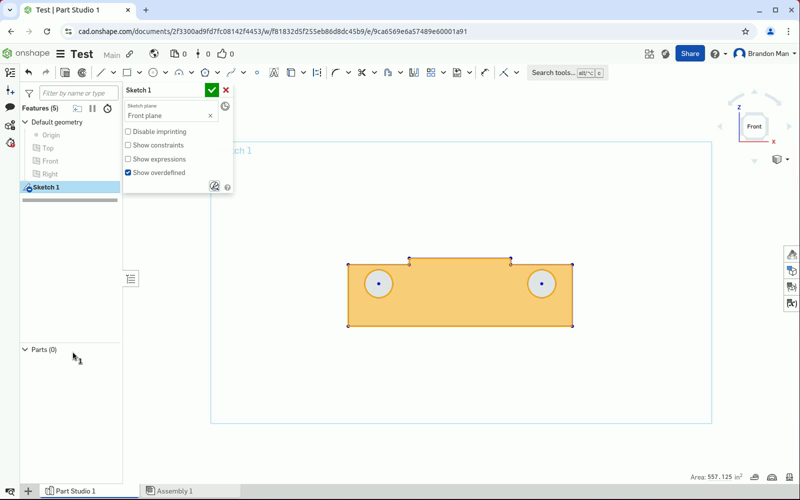
key(shift+y)
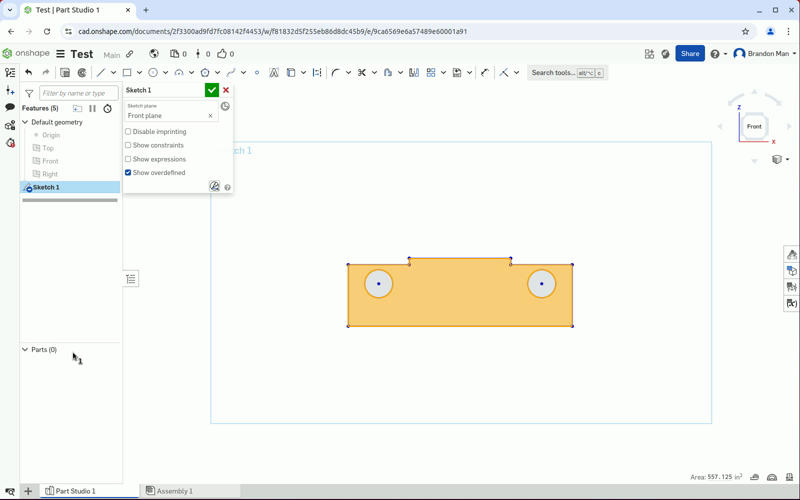
key(shift+e)
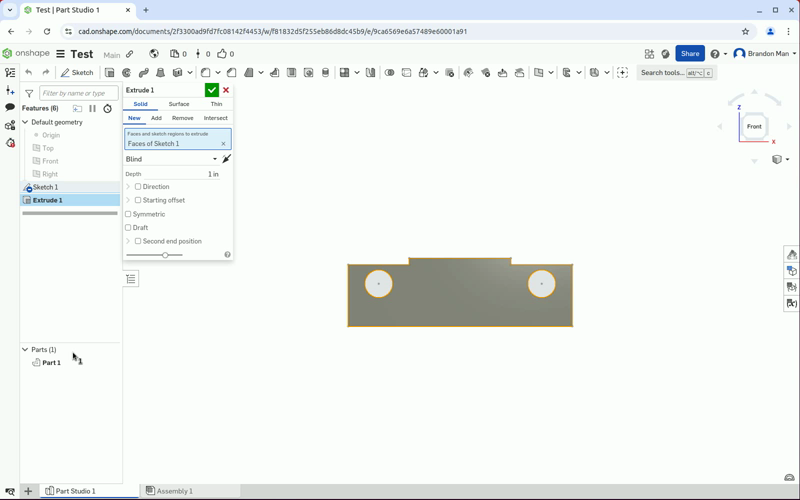
mouse_move(143, 106)
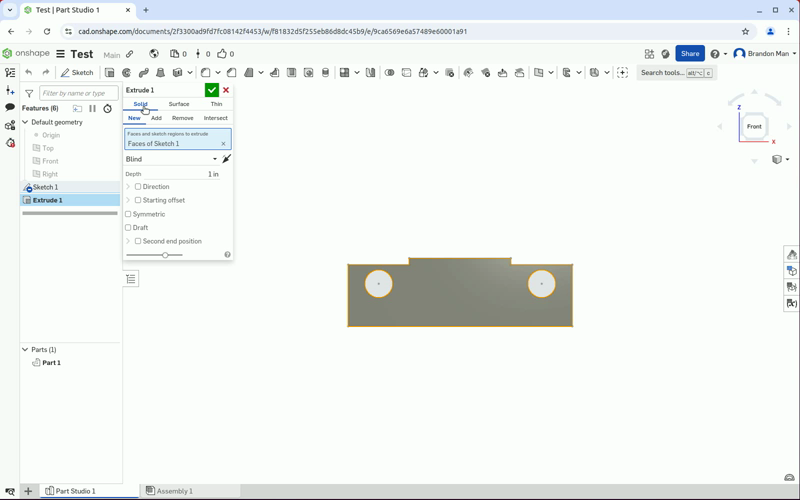
click(143, 106)
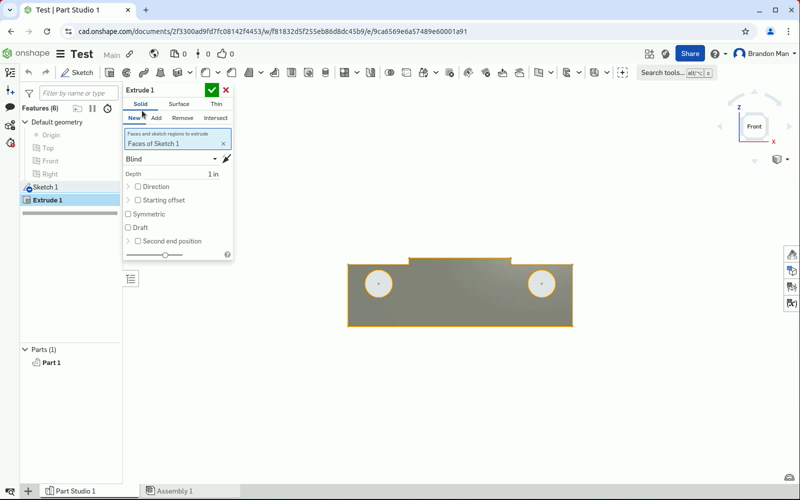
mouse_move(137, 120)
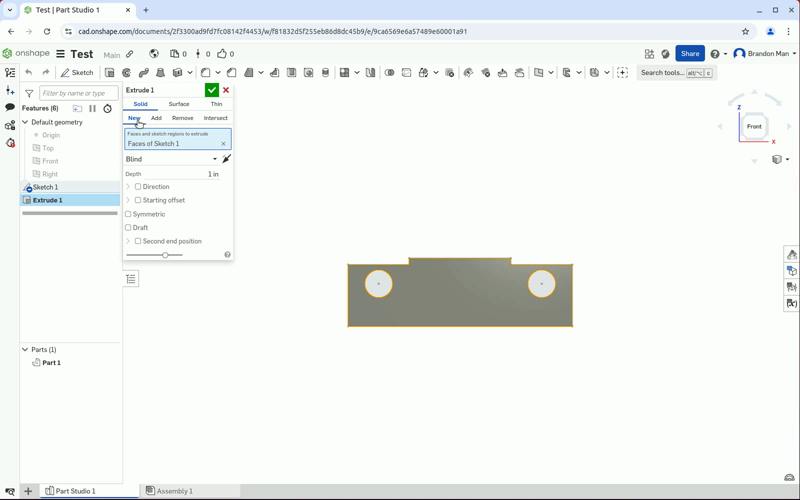
click(137, 120)
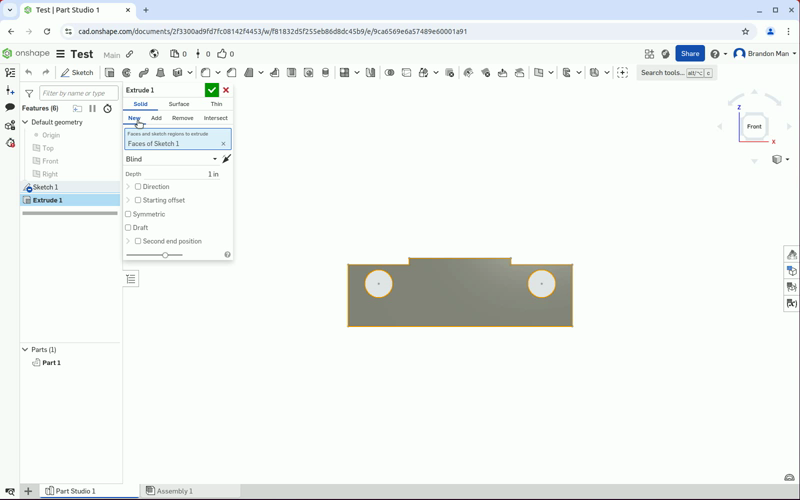
key(tab, 4)
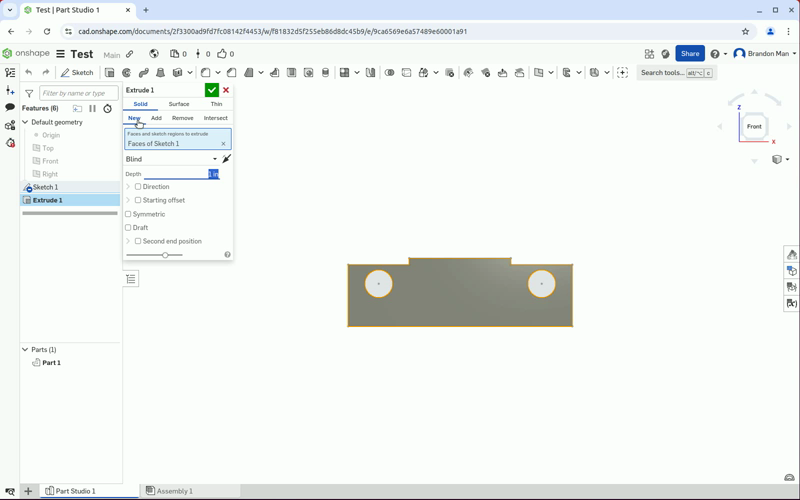
text(3.611)
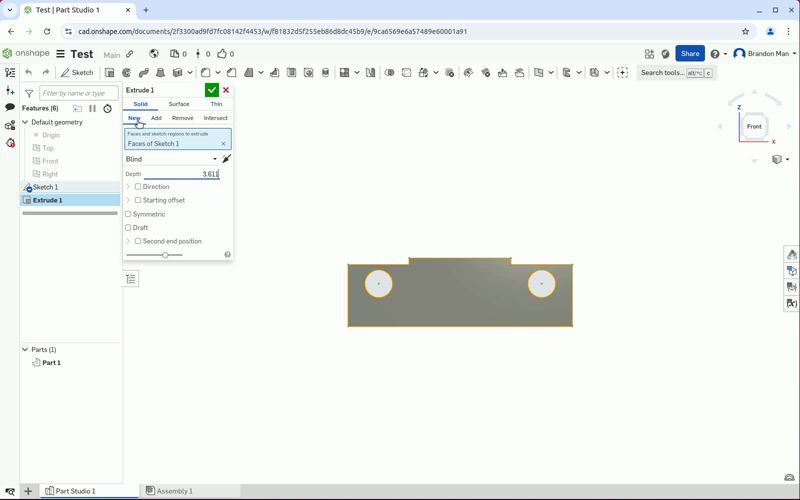
key(enter)
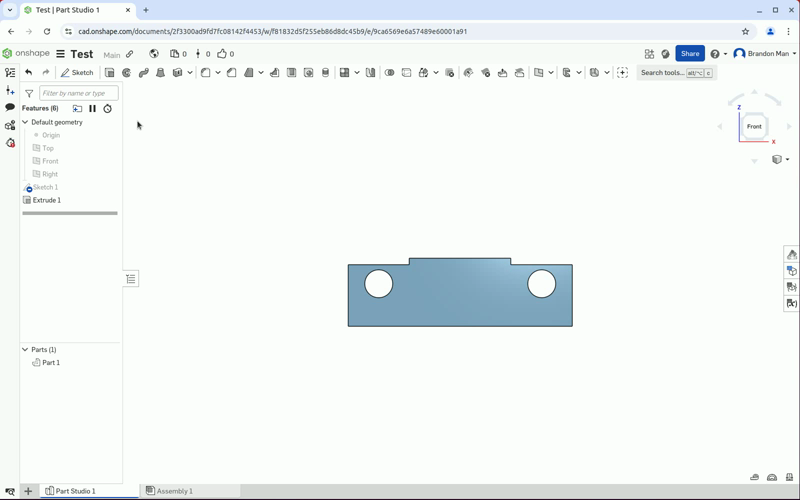
key(shift+h)
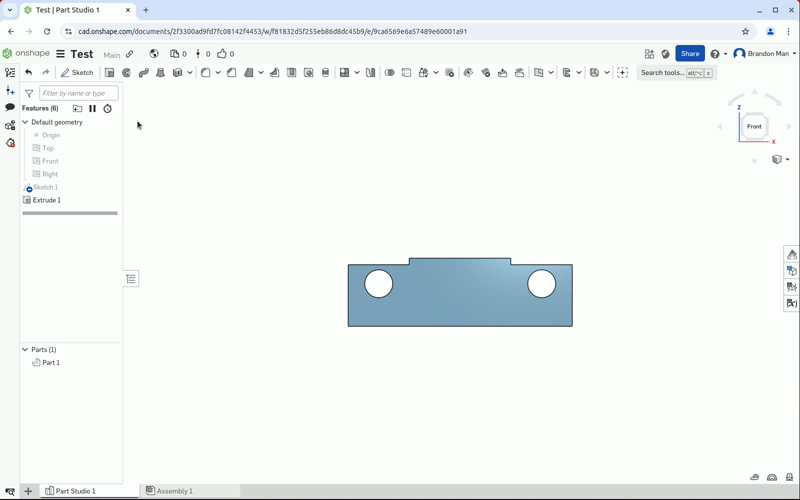
key(shift+h)
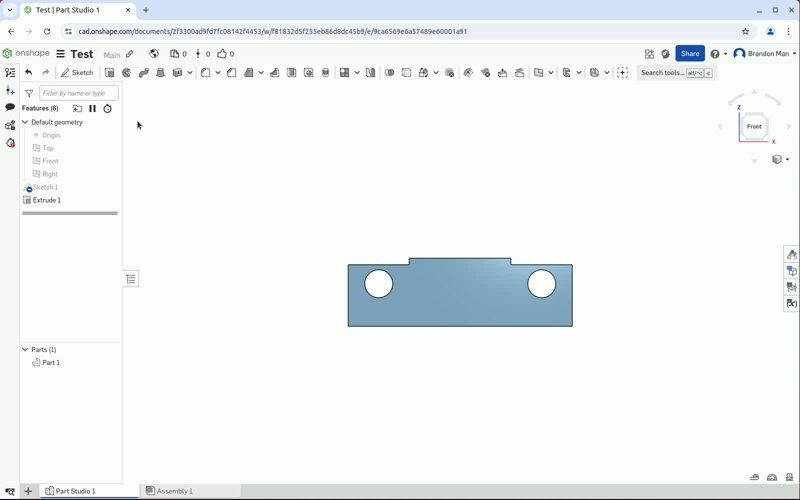
mouse_move(73, 189)
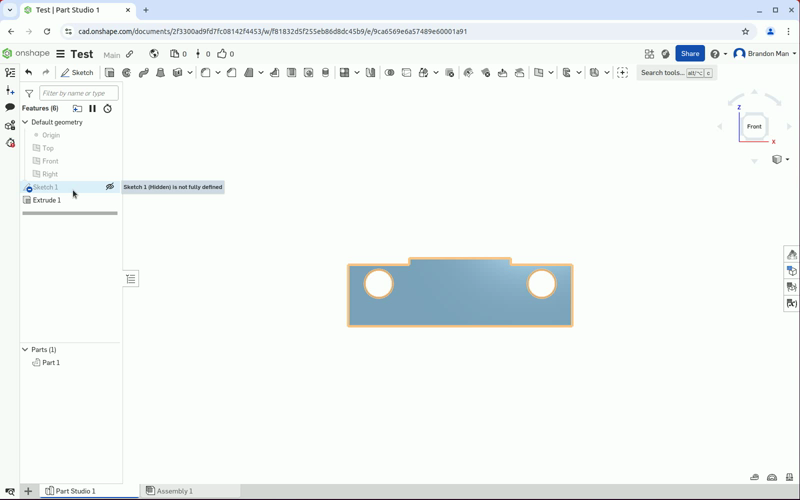
click(73, 189)
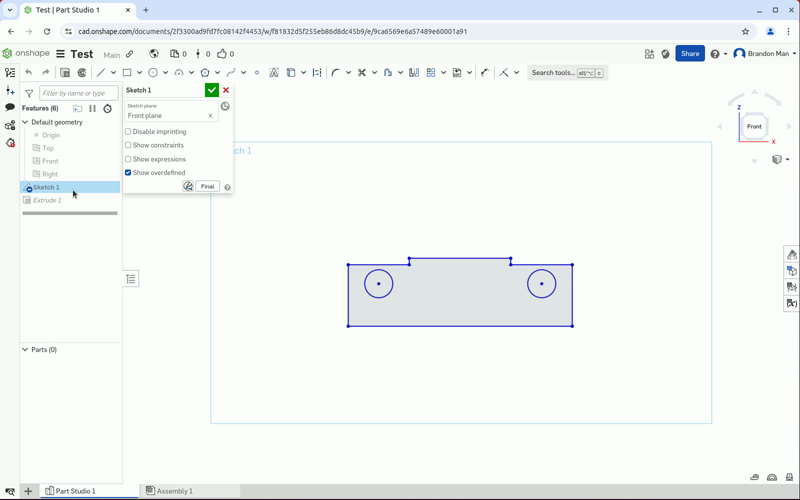
mouse_move(229, 92)
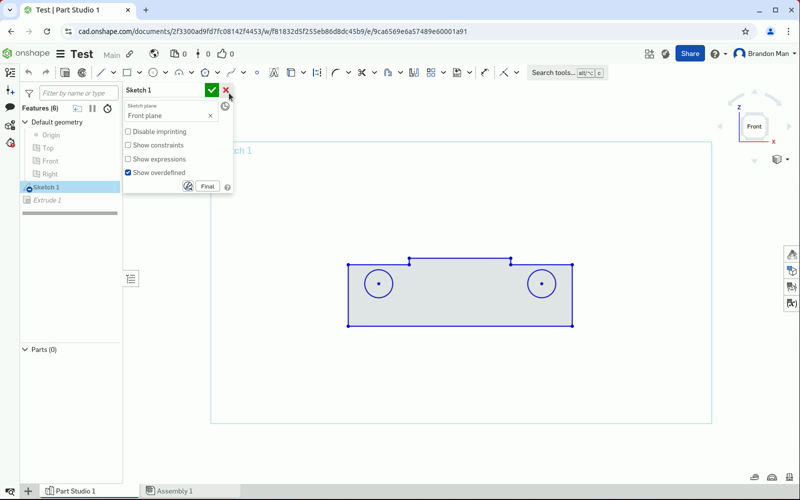
click(229, 92)
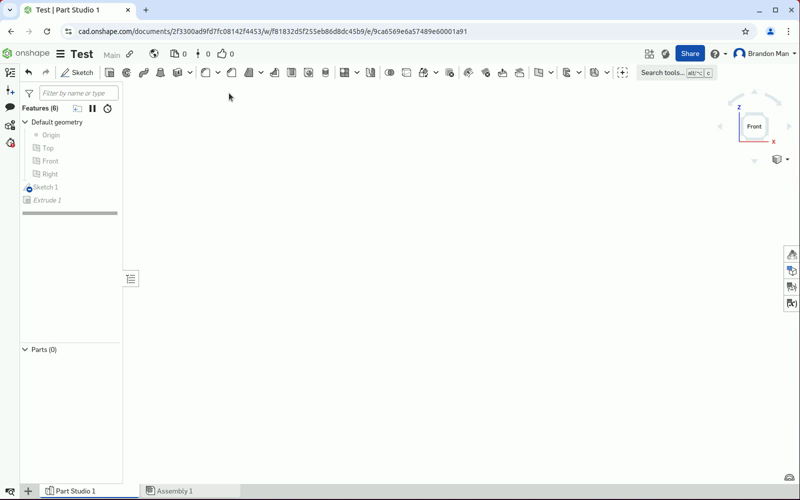
mouse_move(541, 75)
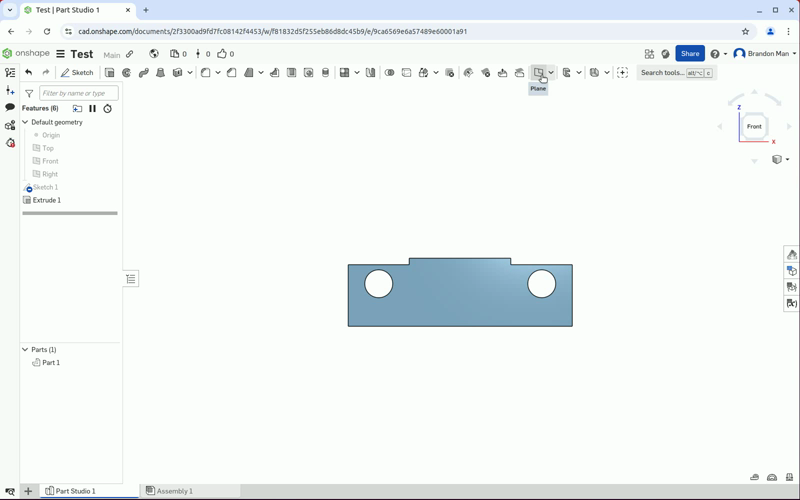
click(541, 75)
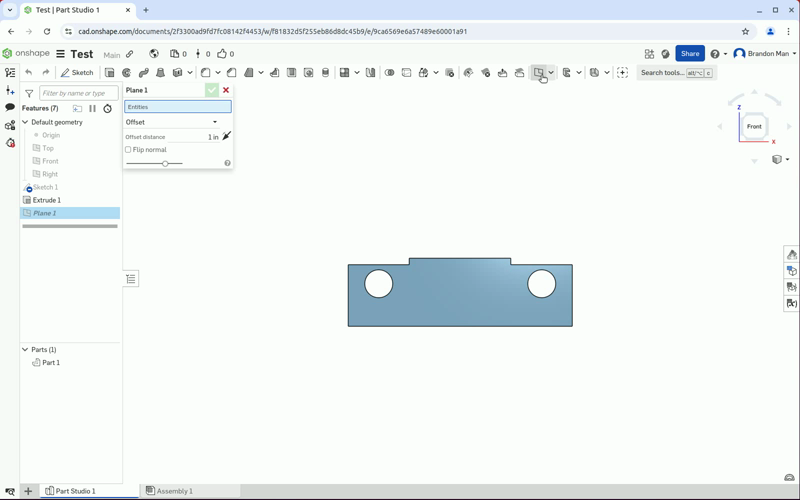
mouse_move(73, 163)
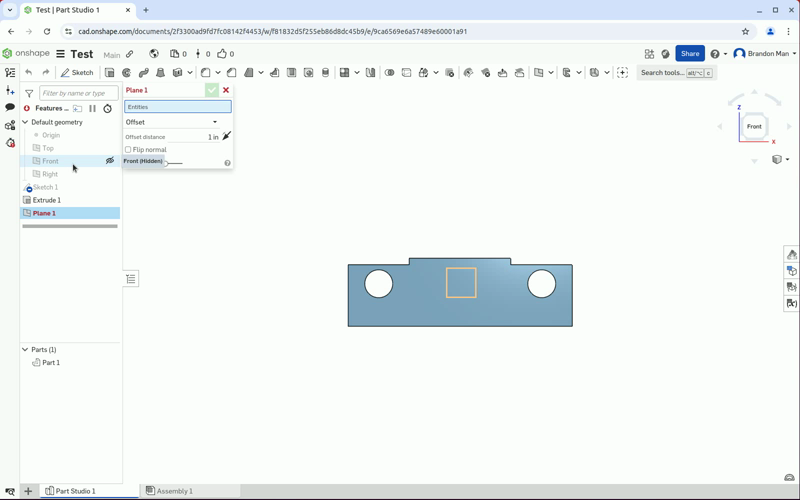
click(73, 163)
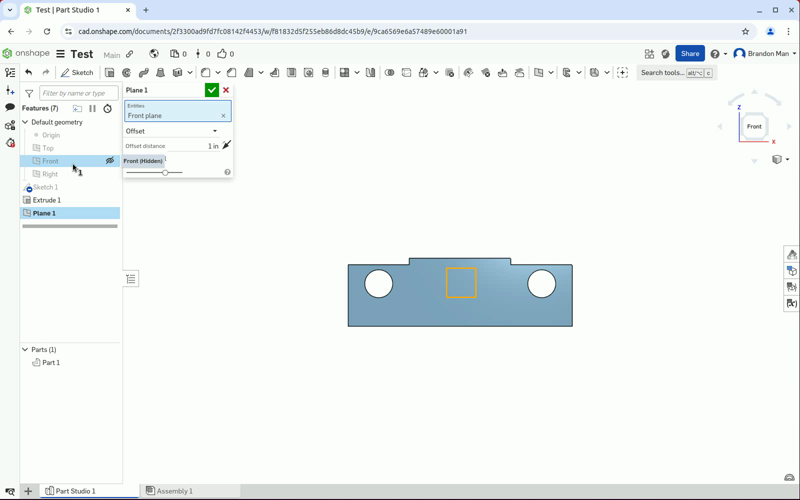
key(tab, 2)
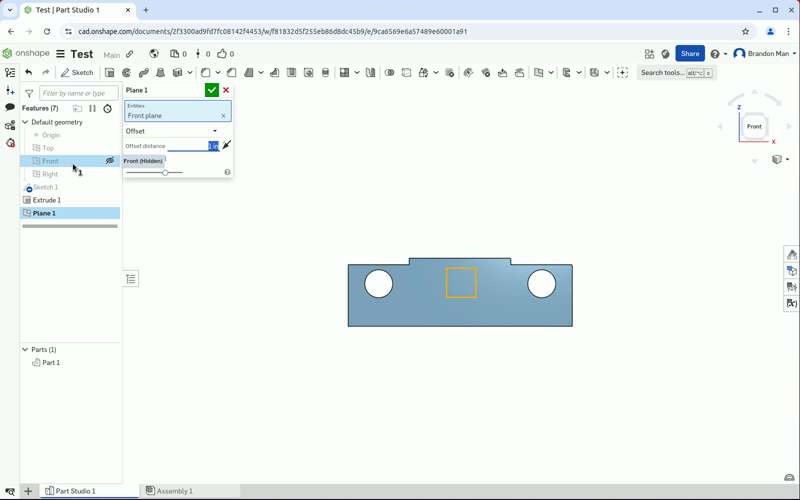
text(3.605)
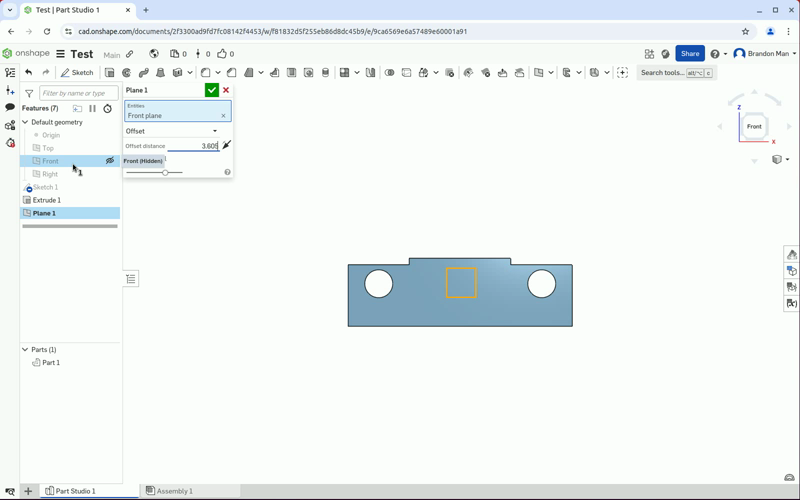
key(enter, 2)
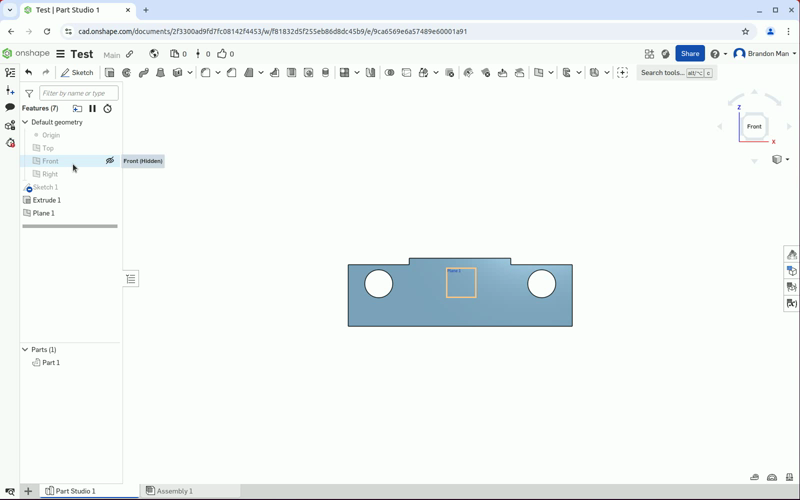
key(shift+s)
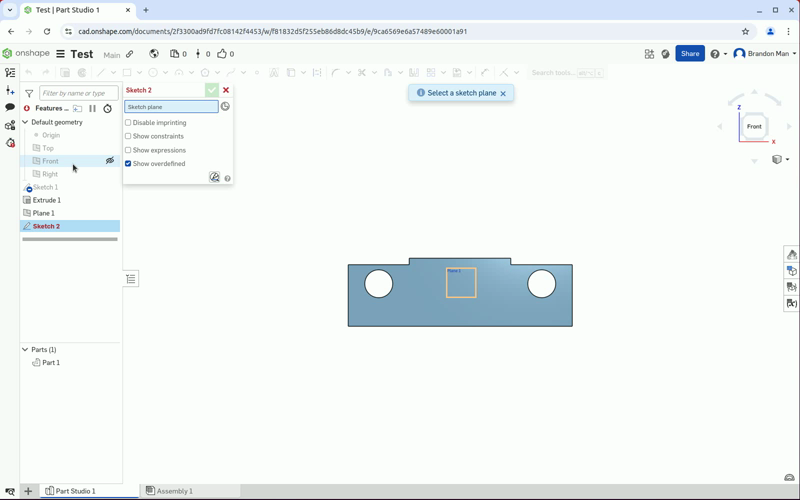
mouse_move(73, 215)
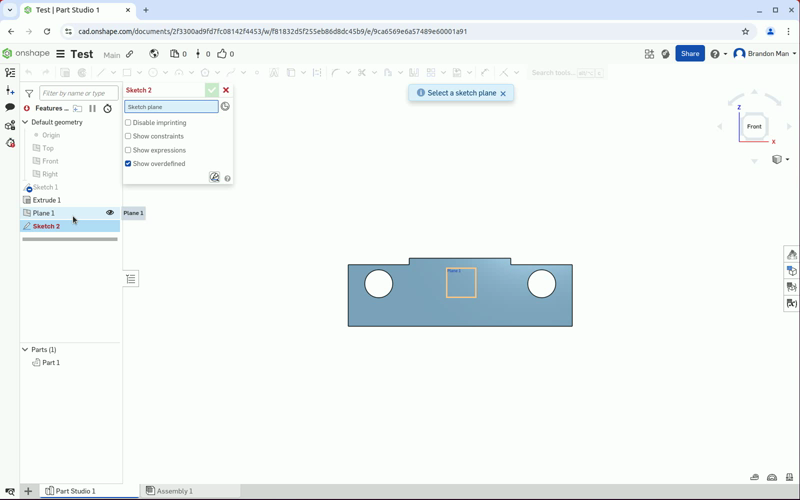
click(73, 215)
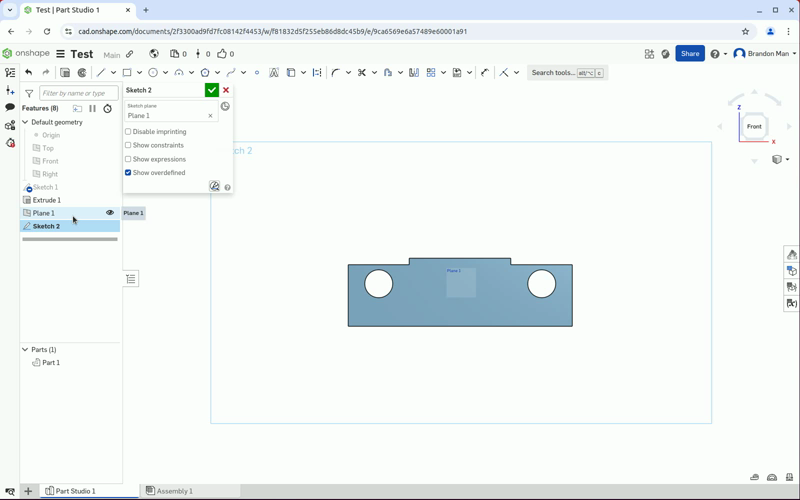
mouse_move(73, 352)
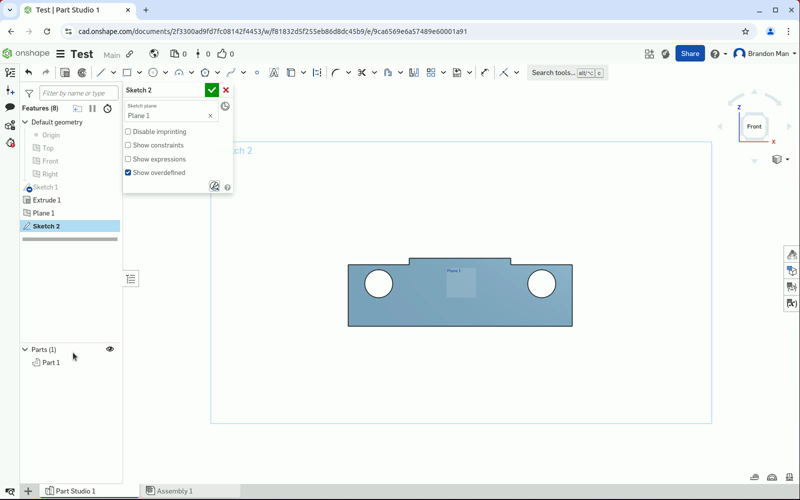
key(y)
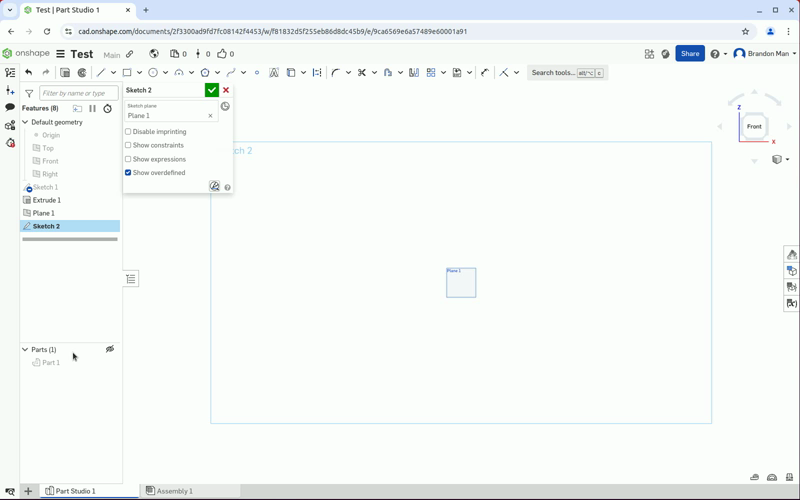
key(l)
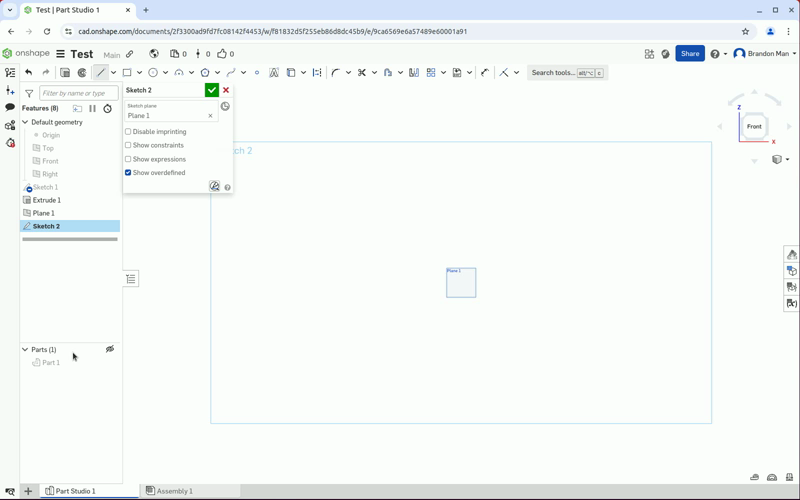
key_down(shift)
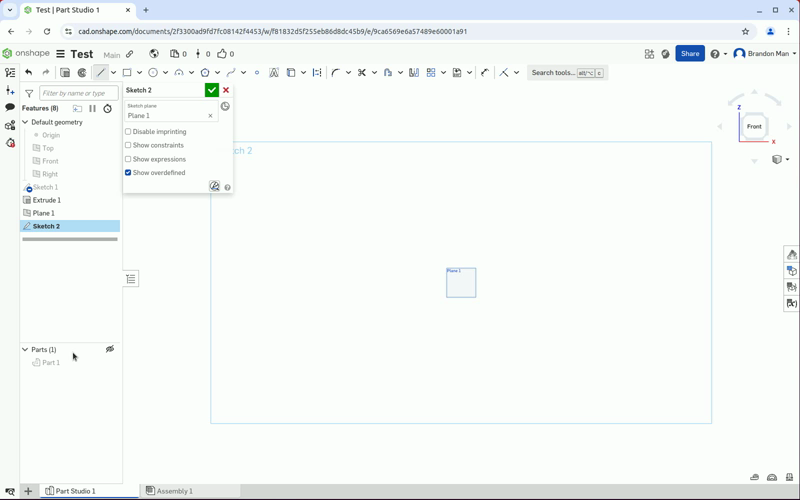
mouse_move(417, 326)
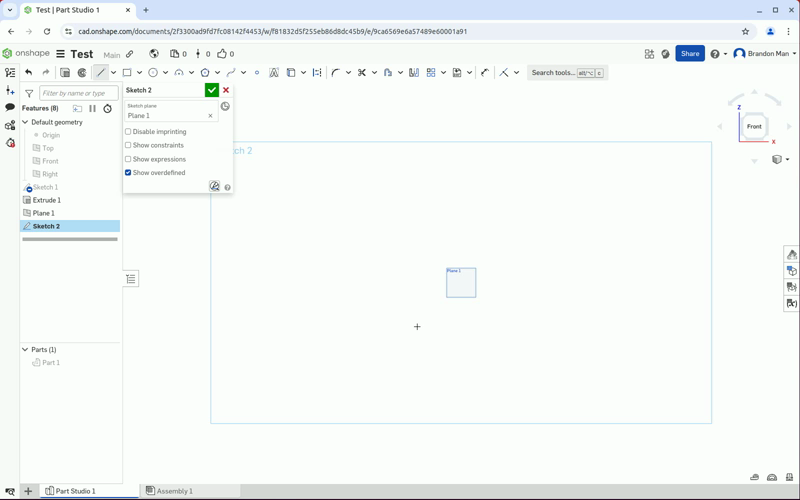
click(417, 326)
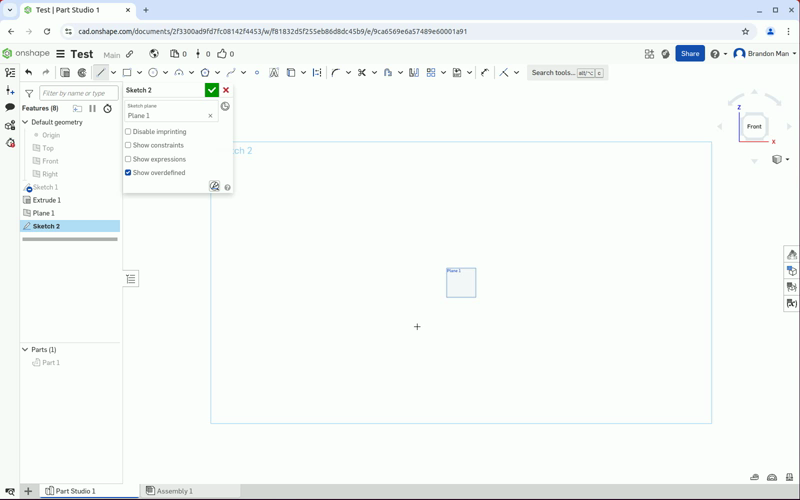
key_up(shift)
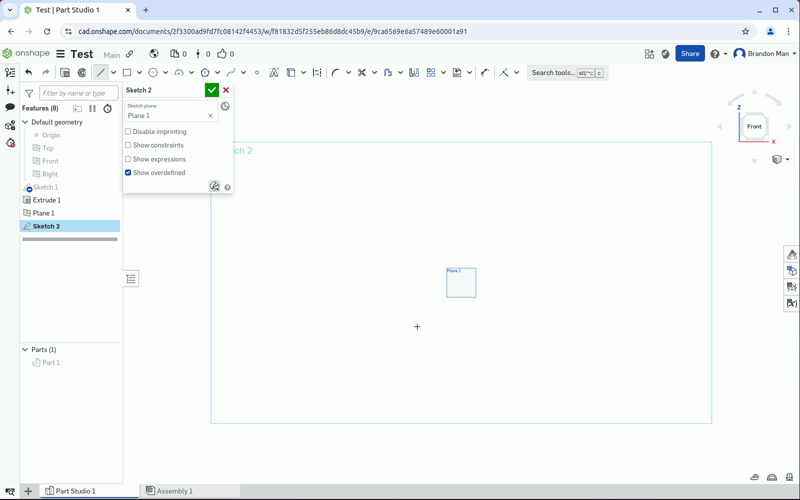
key_down(shift)
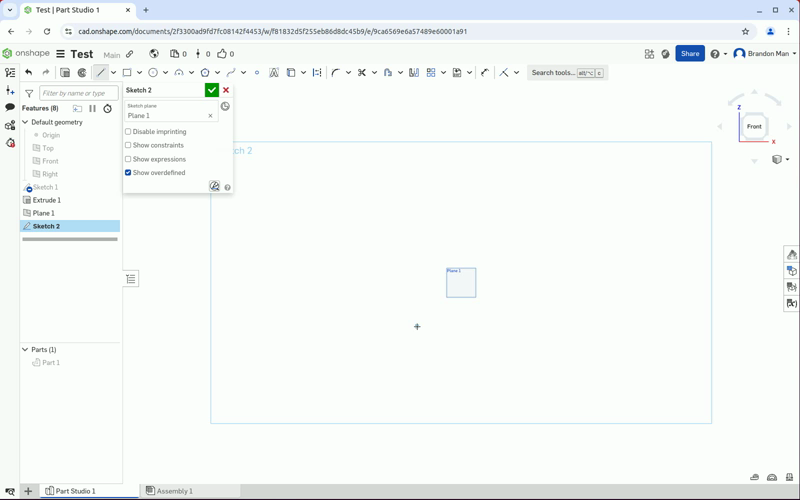
mouse_move(504, 326)
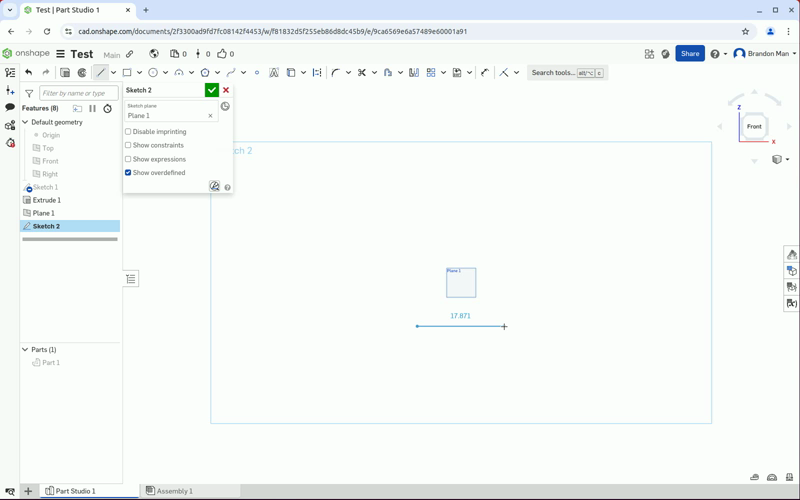
click(504, 326)
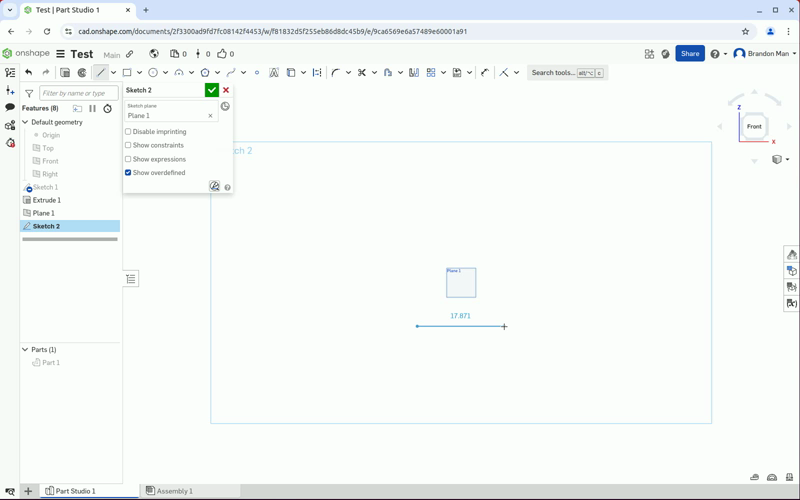
key_up(shift)
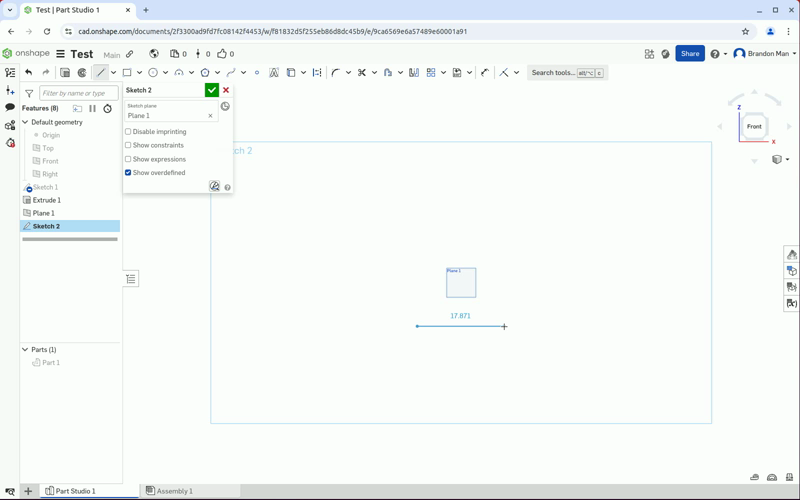
key_down(shift)
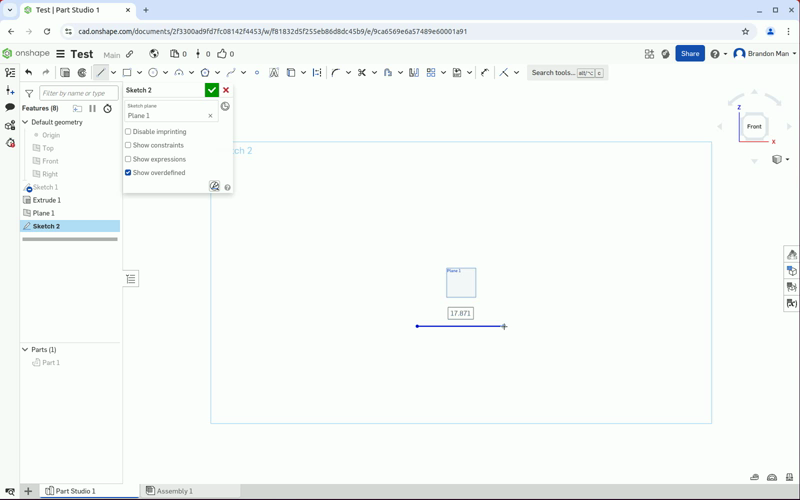
mouse_move(534, 326)
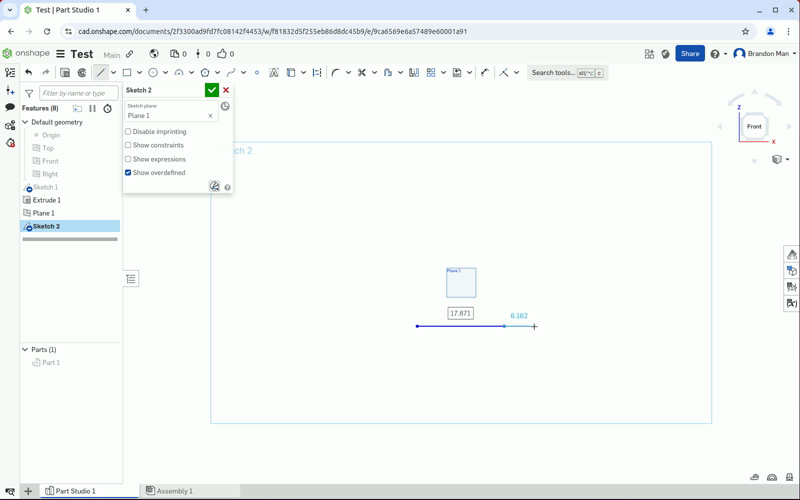
mouse_move(504, 298)
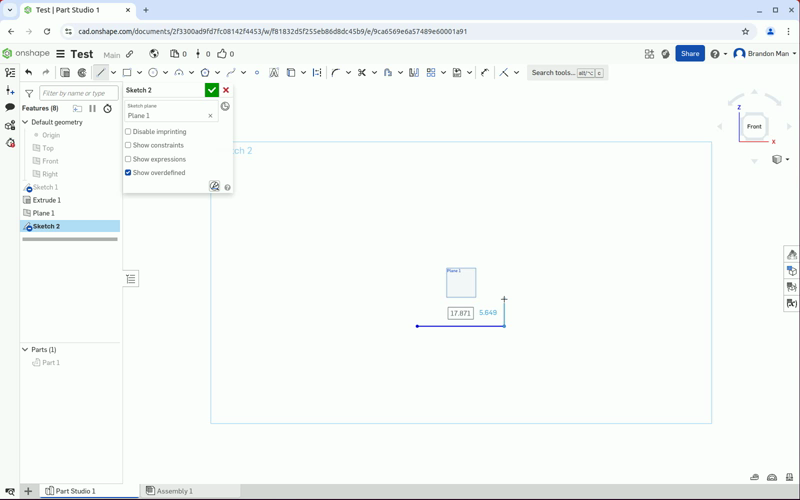
click(504, 298)
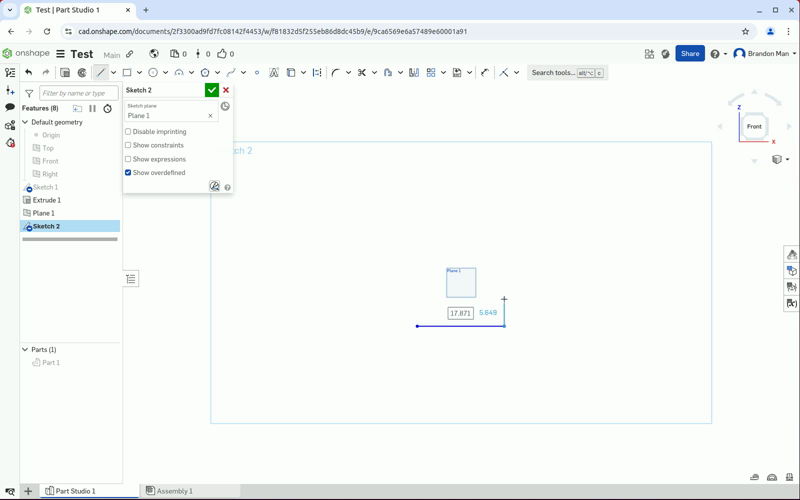
key_up(shift)
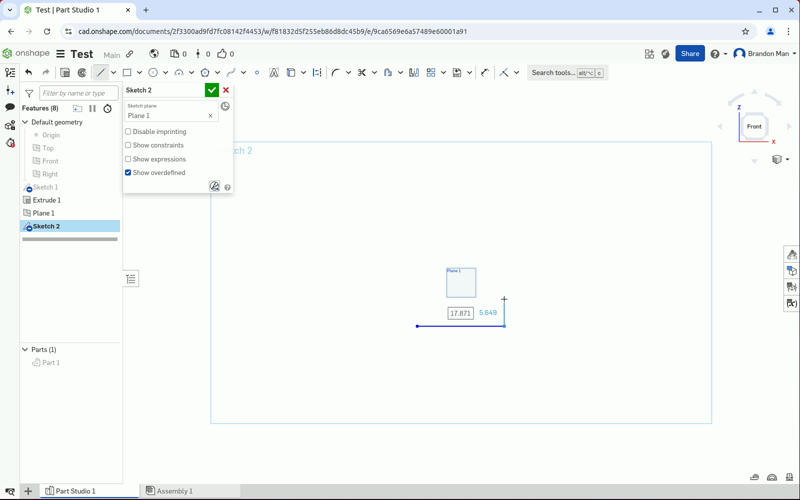
key_down(shift)
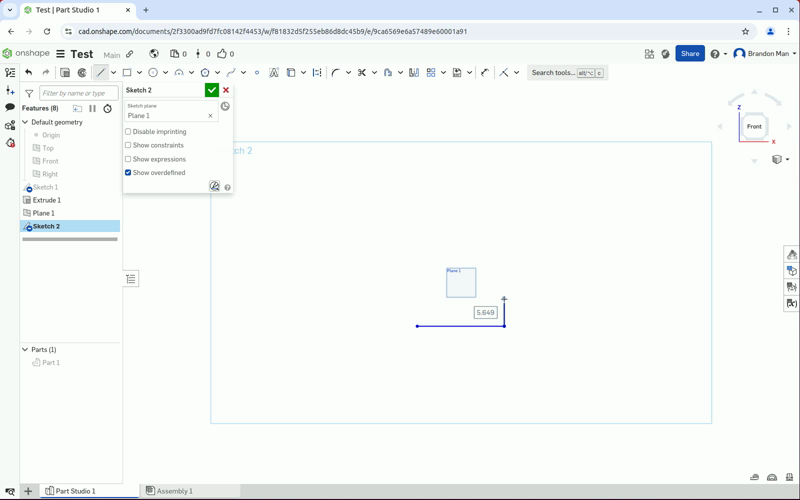
mouse_move(417, 298)
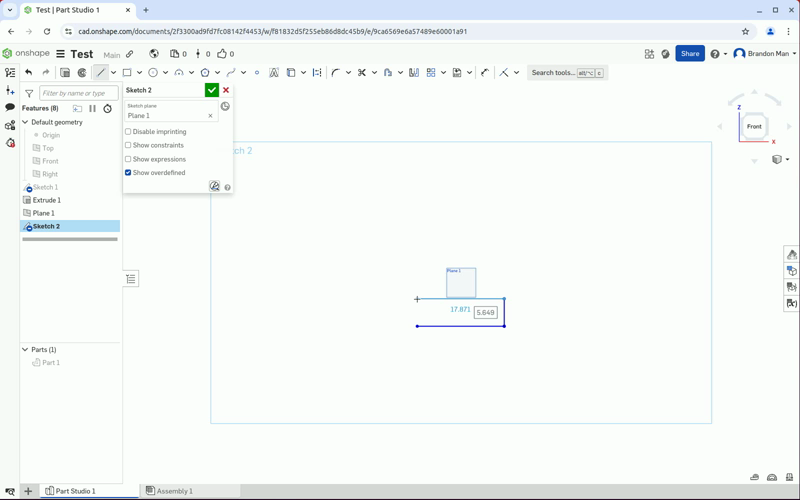
click(417, 298)
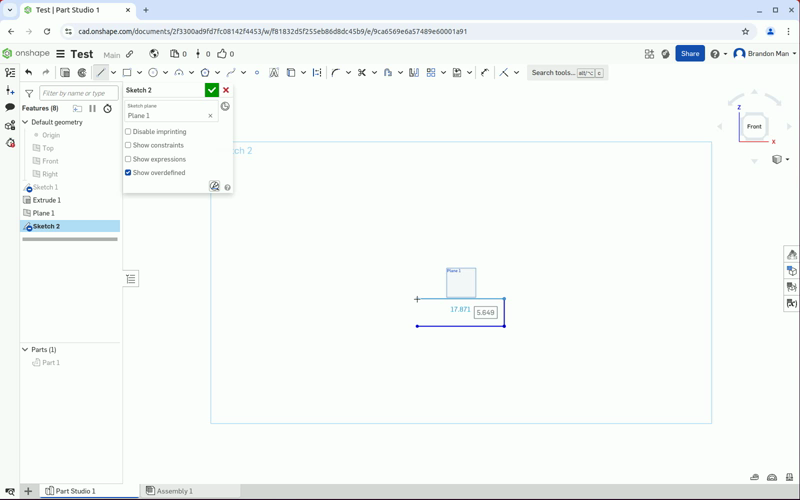
key_up(shift)
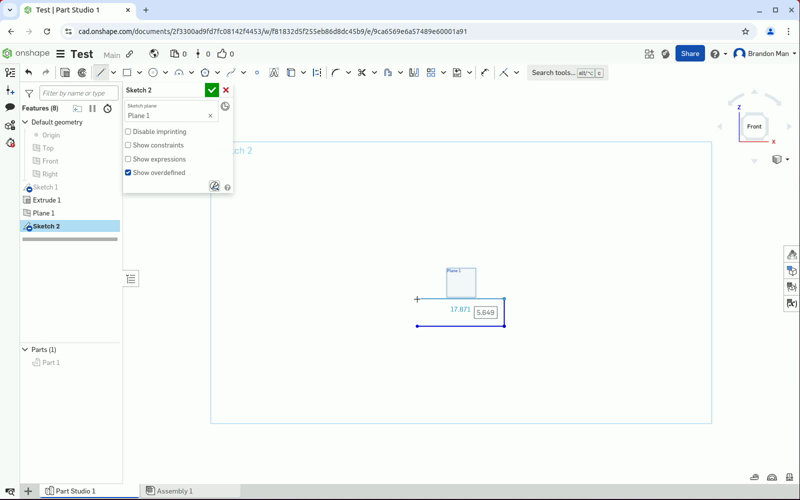
mouse_move(447, 298)
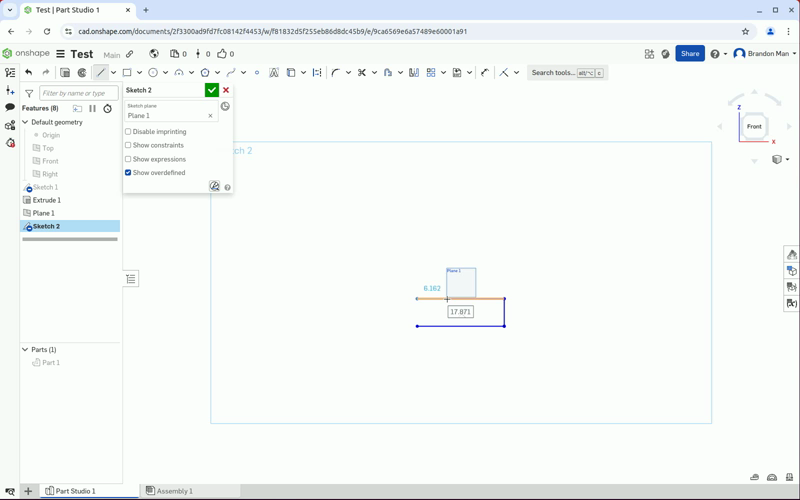
key_down(shift)
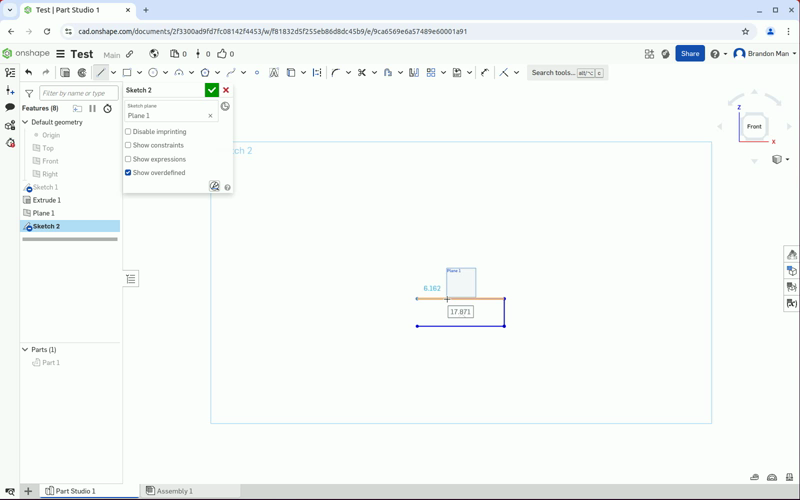
mouse_move(417, 326)
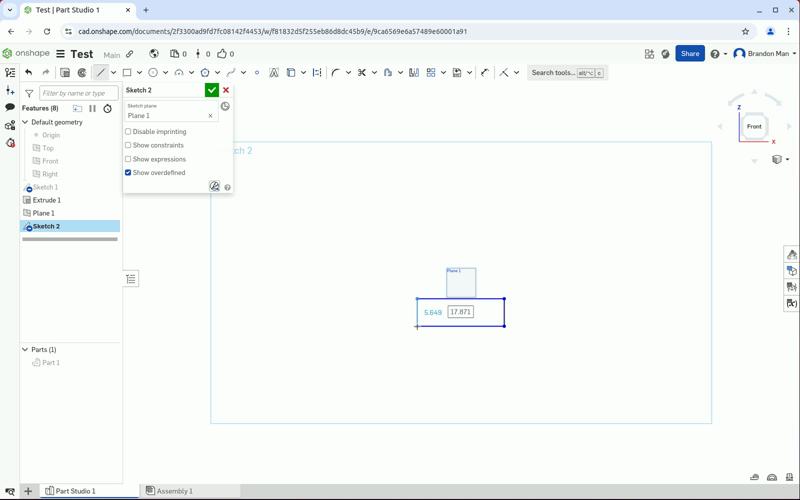
key_up(shift)
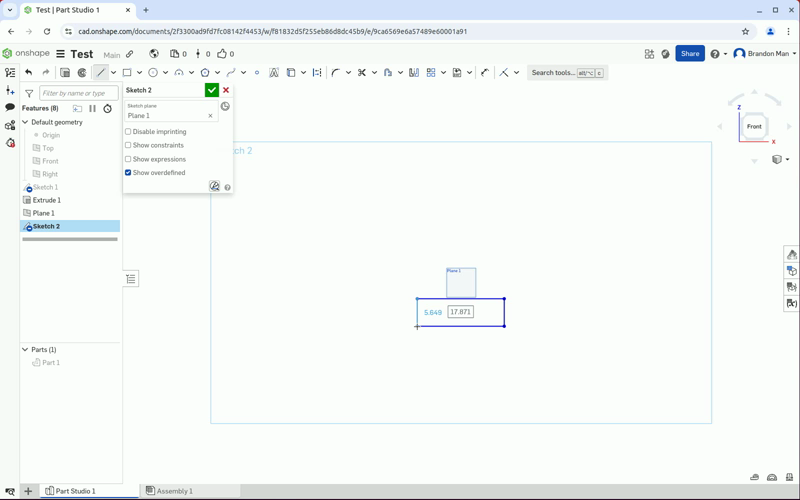
click(417, 326)
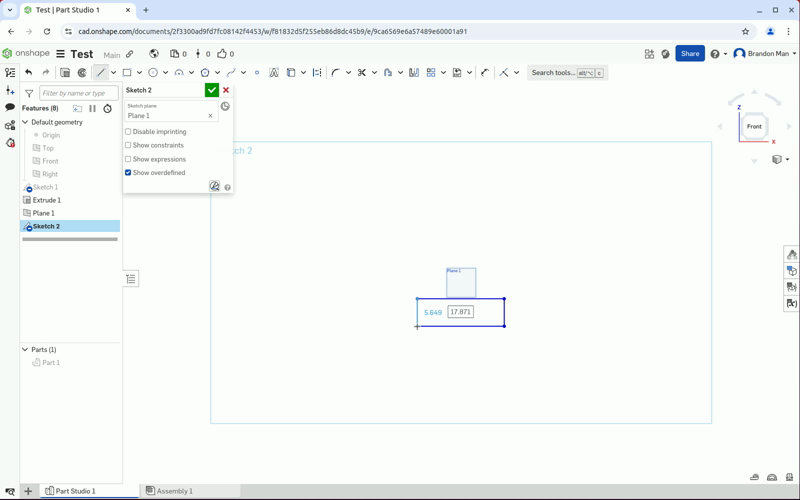
key(esc)
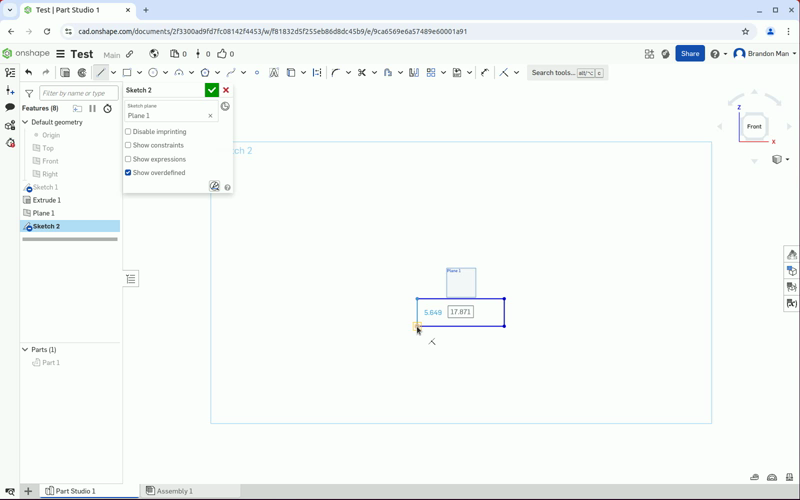
mouse_move(485, 304)
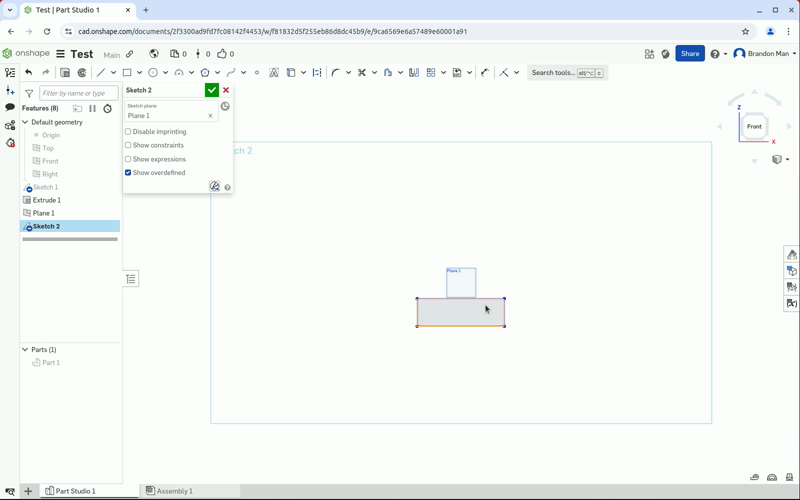
click(485, 304)
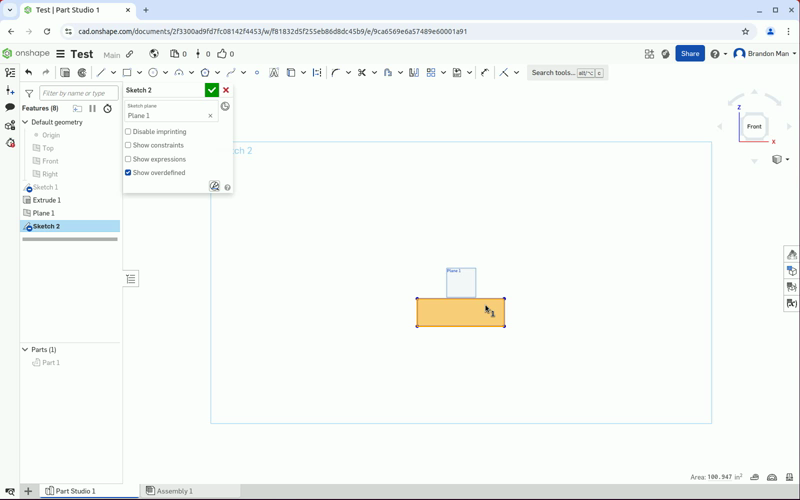
mouse_move(73, 352)
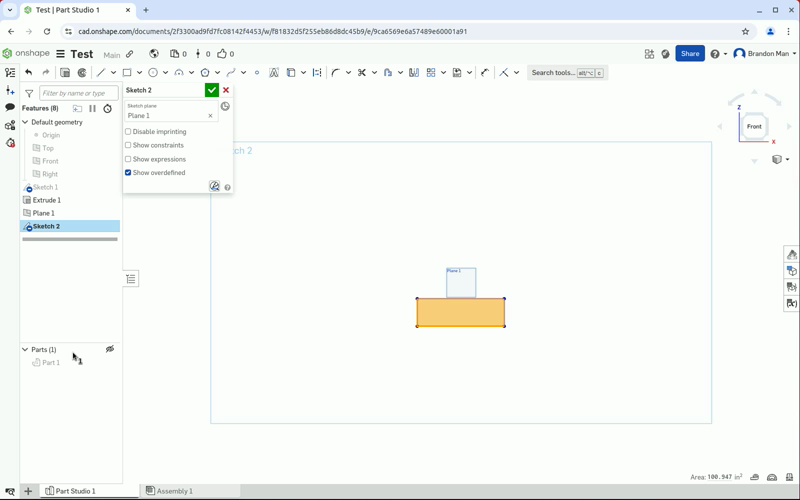
key(shift+y)
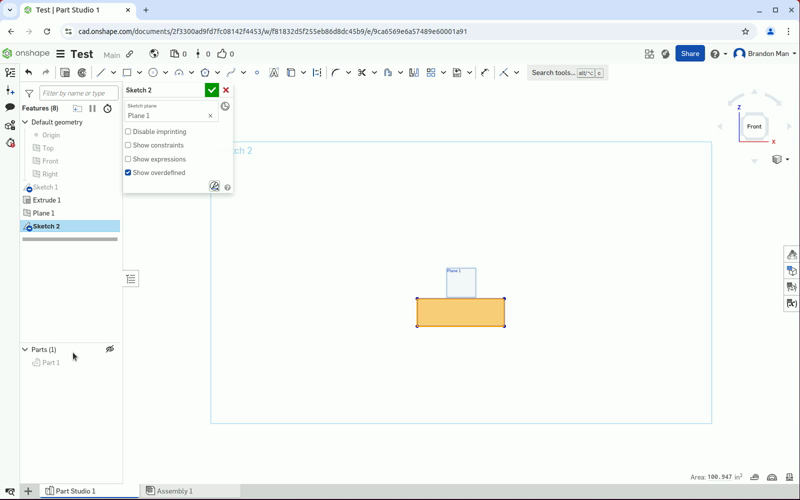
key(shift+e)
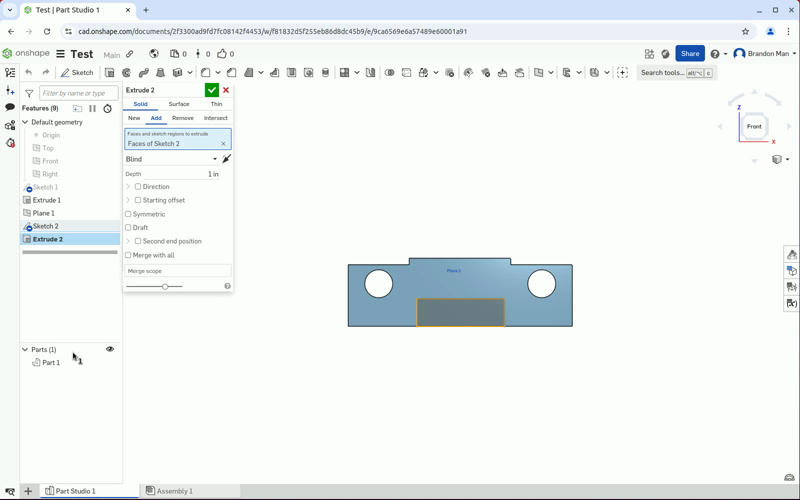
mouse_move(143, 106)
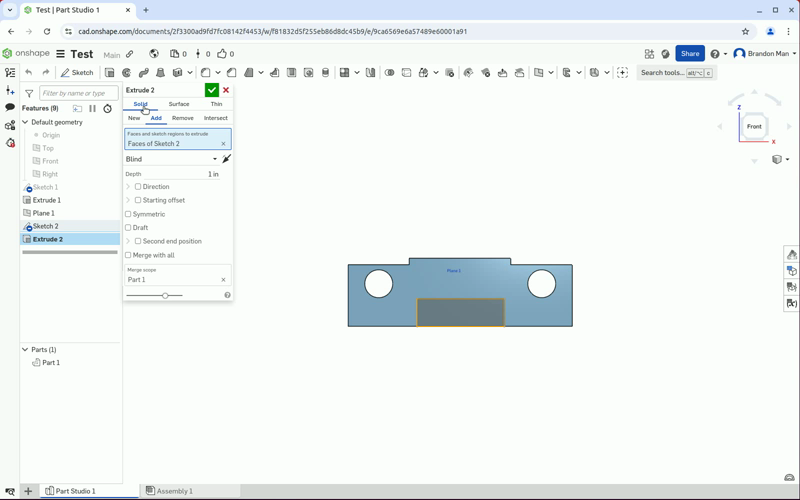
click(143, 106)
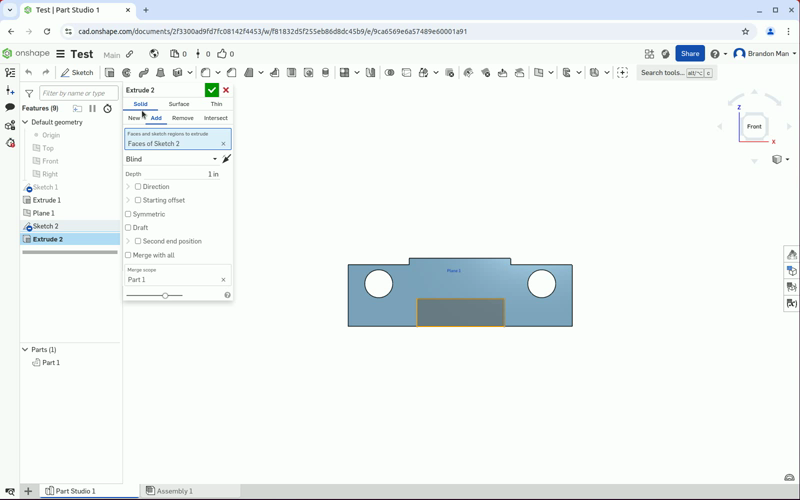
mouse_move(137, 120)
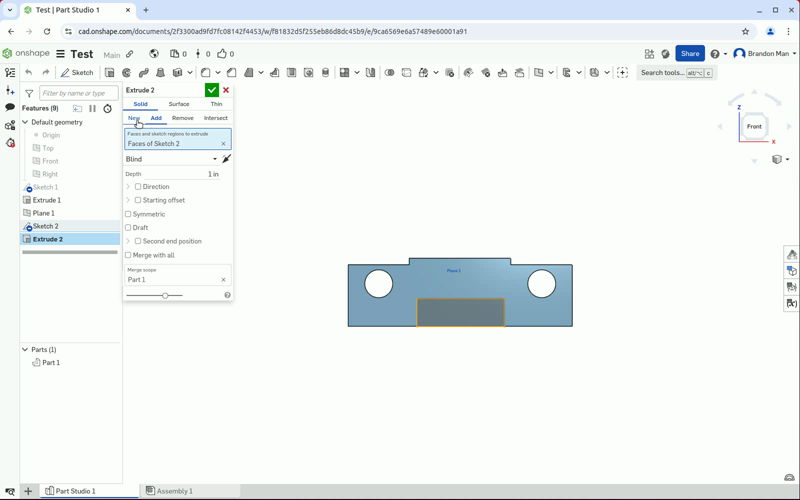
click(137, 120)
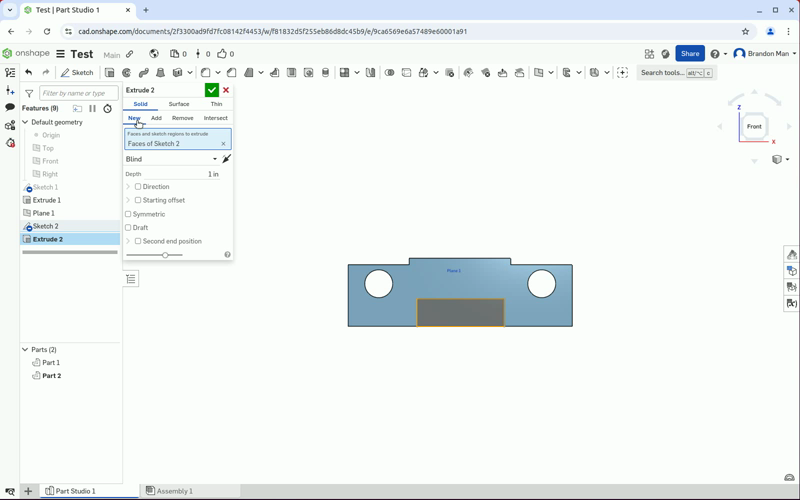
key(tab, 4)
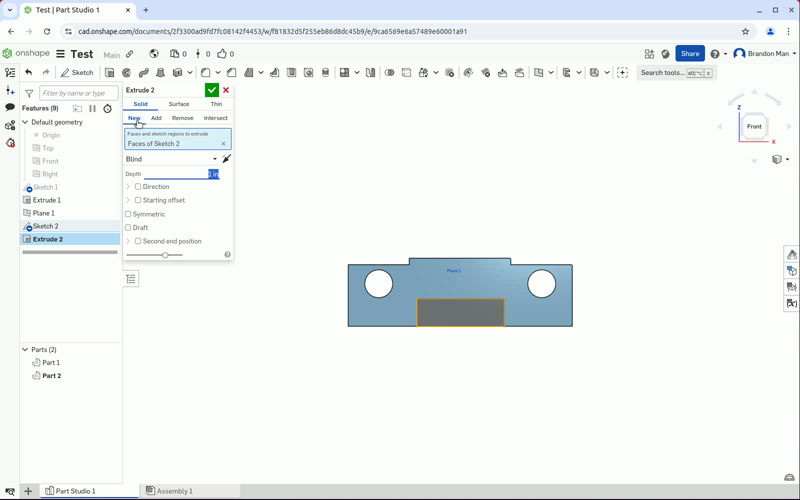
text(14.202)
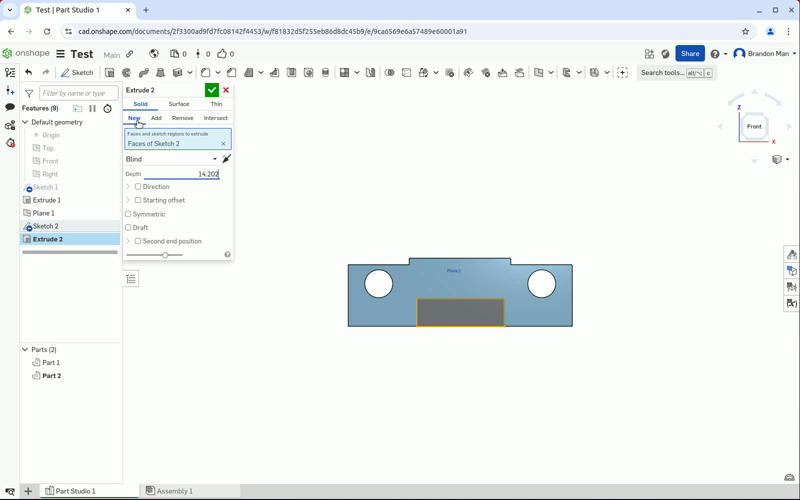
key(enter)
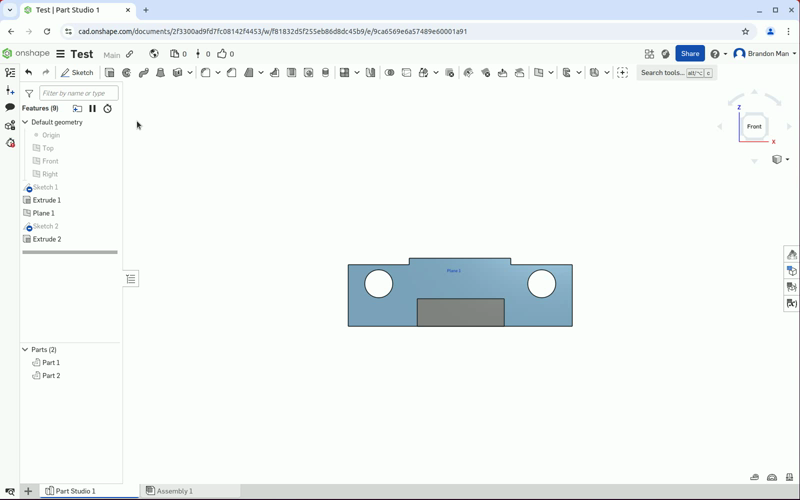
key(shift+h)
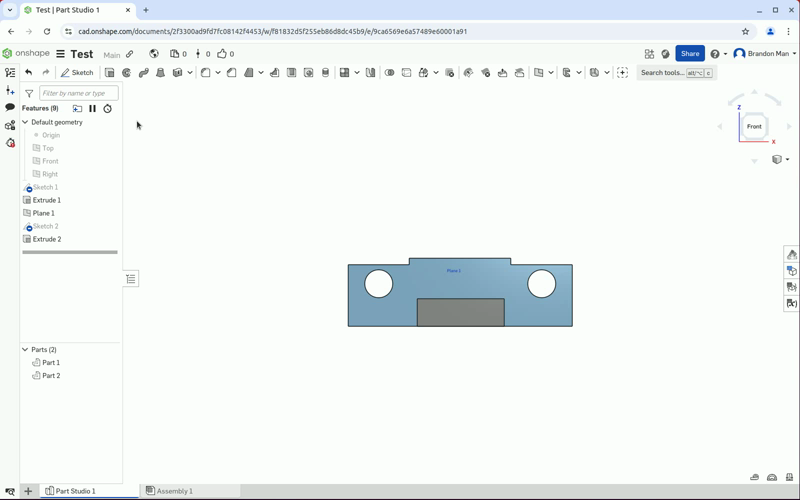
key(shift+h)
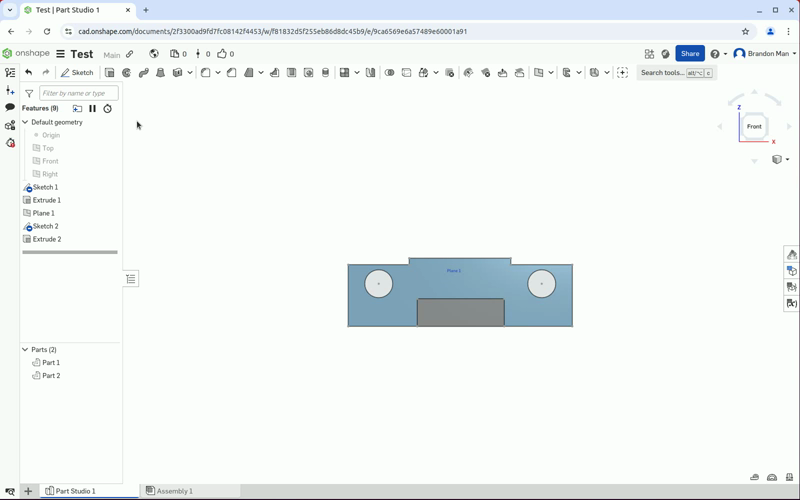
key(shift+7)
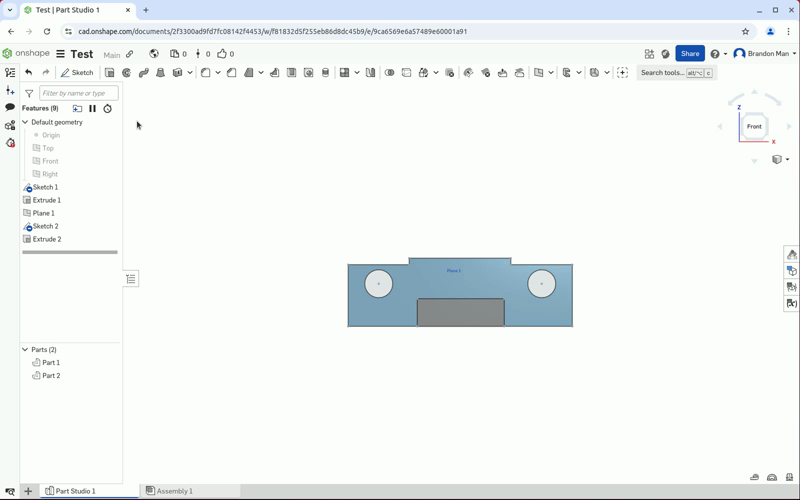
key(left, 2)
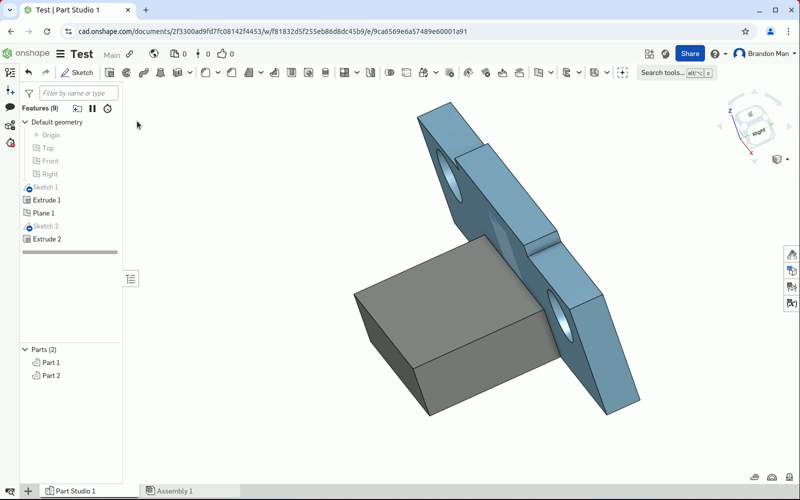
key(down, 2)
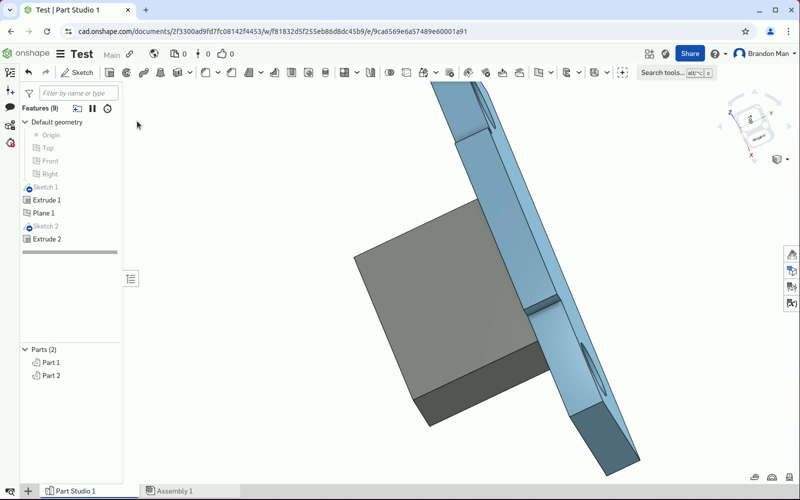
key(up, 2)
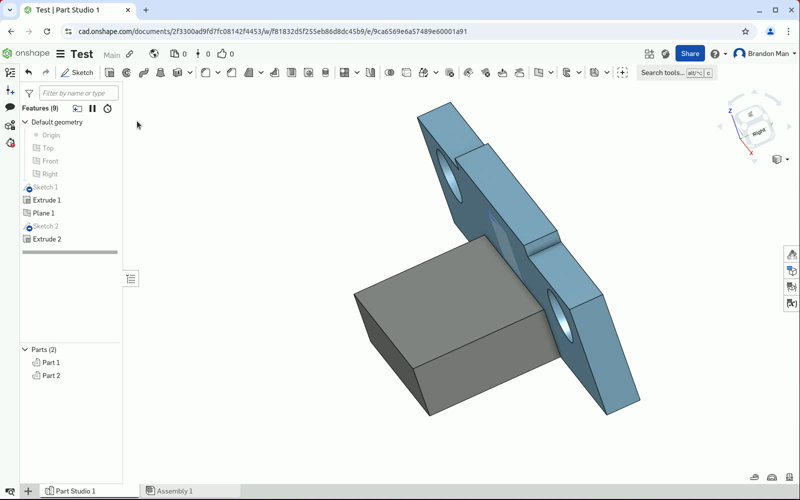
key(right, 2)
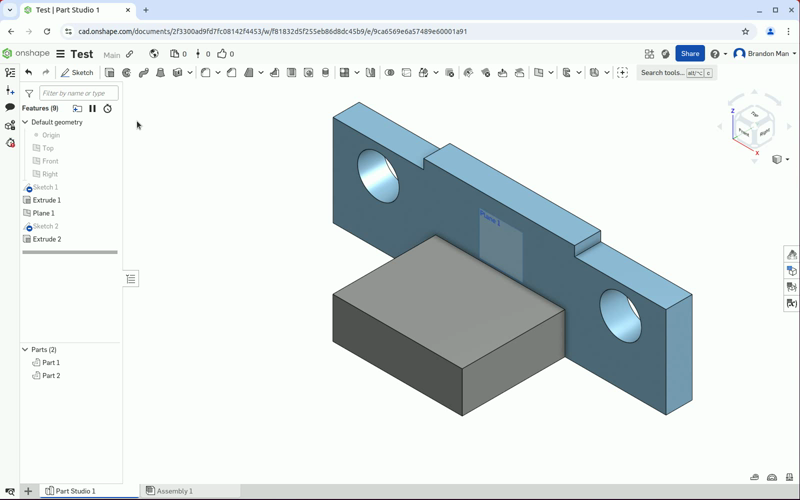
mouse_move(73, 189)
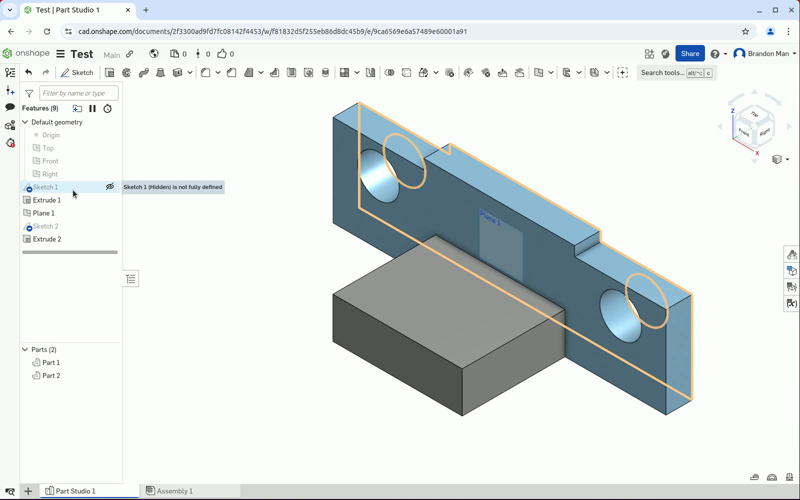
click(73, 189)